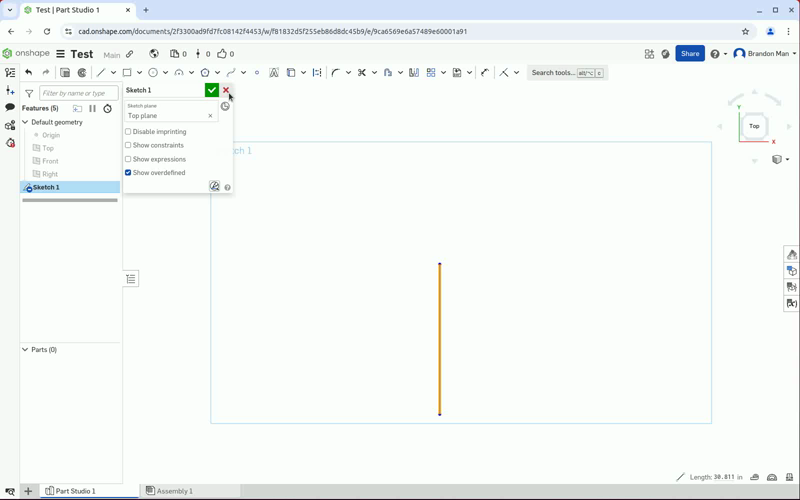
key(shift+h)
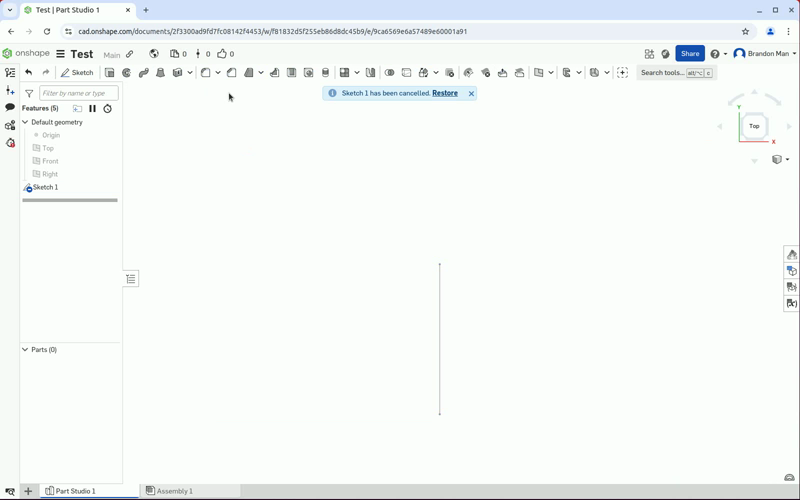
key(shift+s)
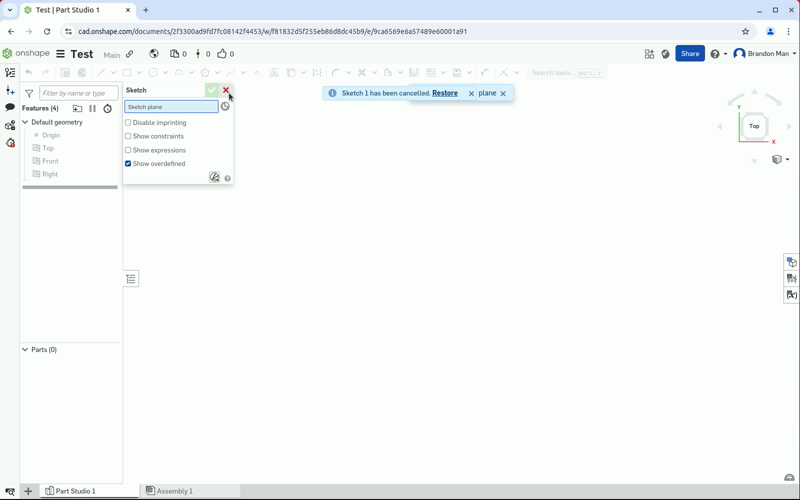
mouse_move(73, 150)
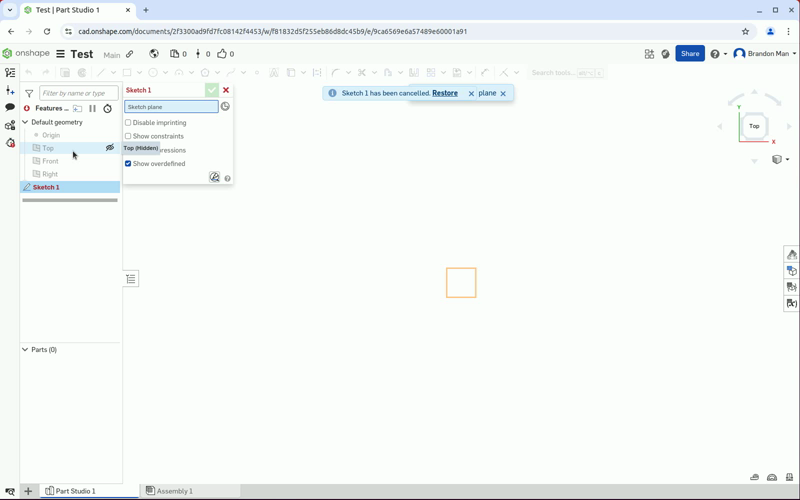
click(73, 150)
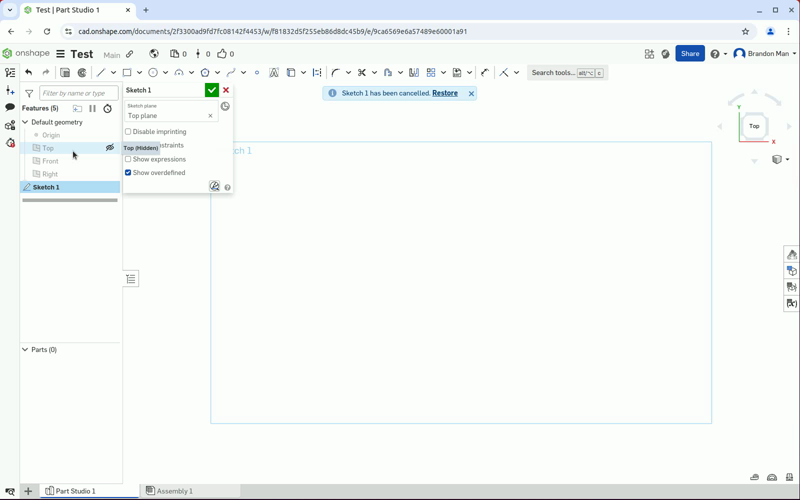
mouse_move(73, 352)
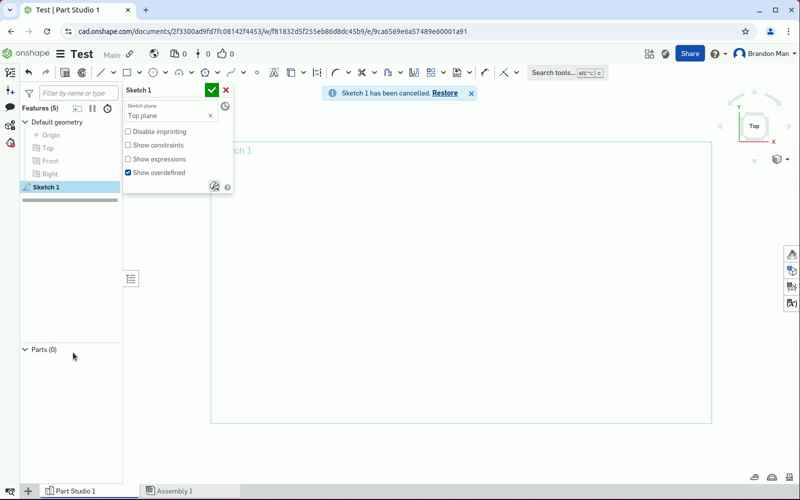
key(y)
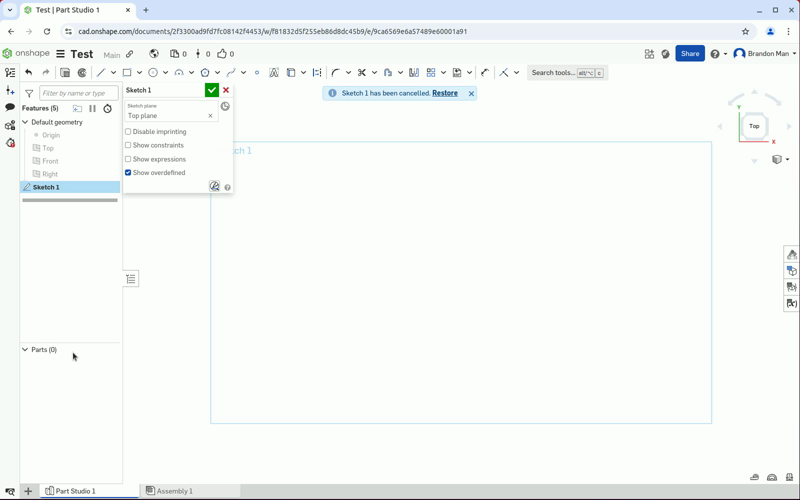
key(l)
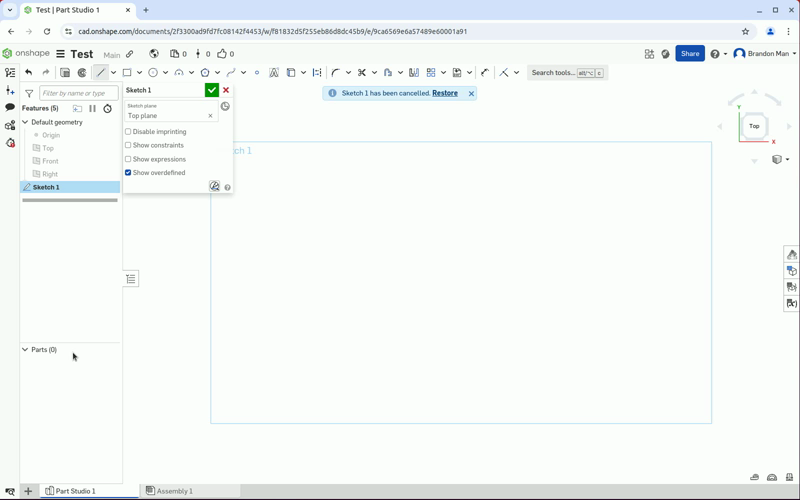
key_down(shift)
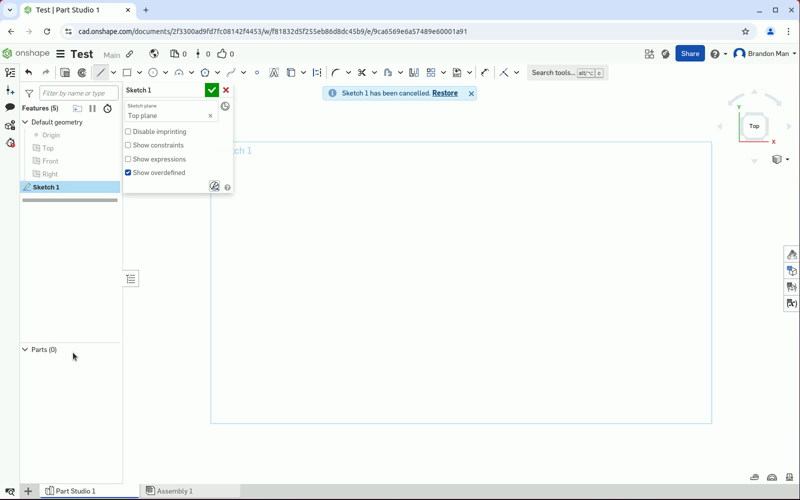
mouse_move(460, 282)
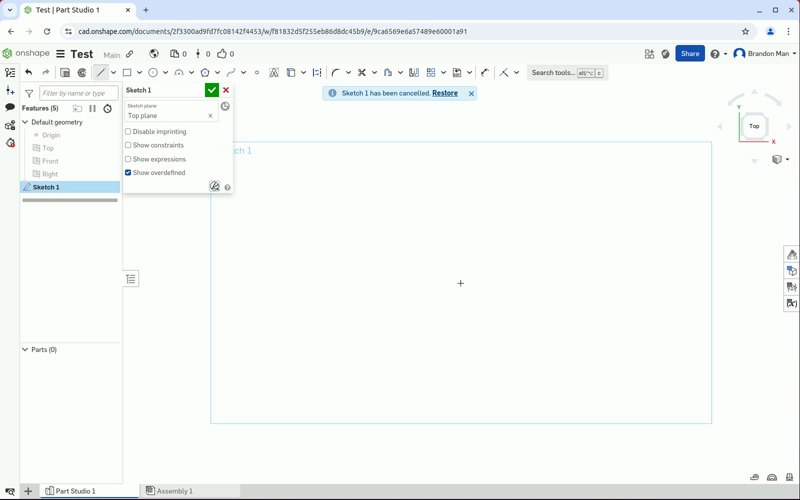
click(460, 282)
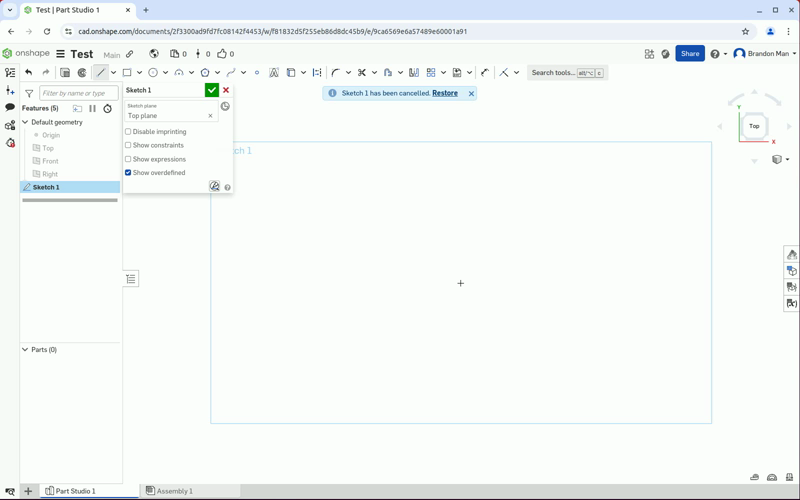
key_up(shift)
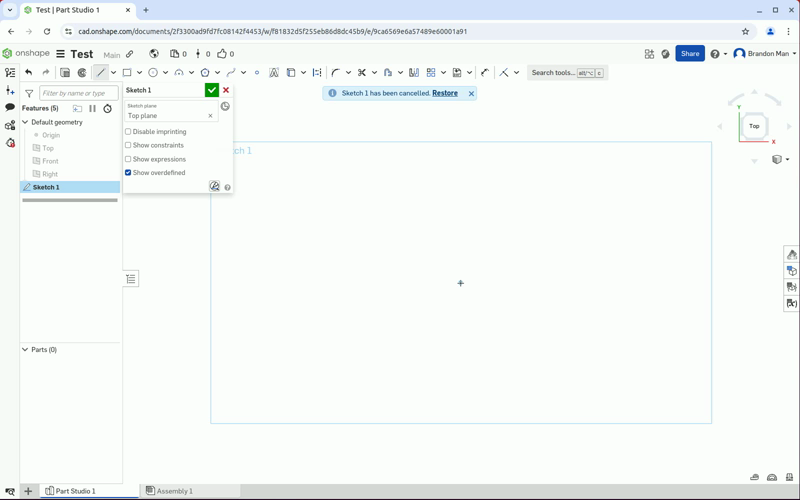
key_down(shift)
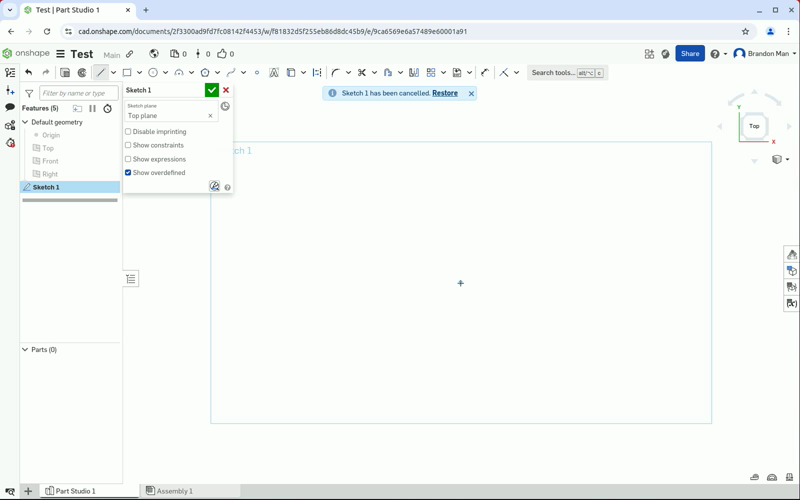
mouse_move(490, 282)
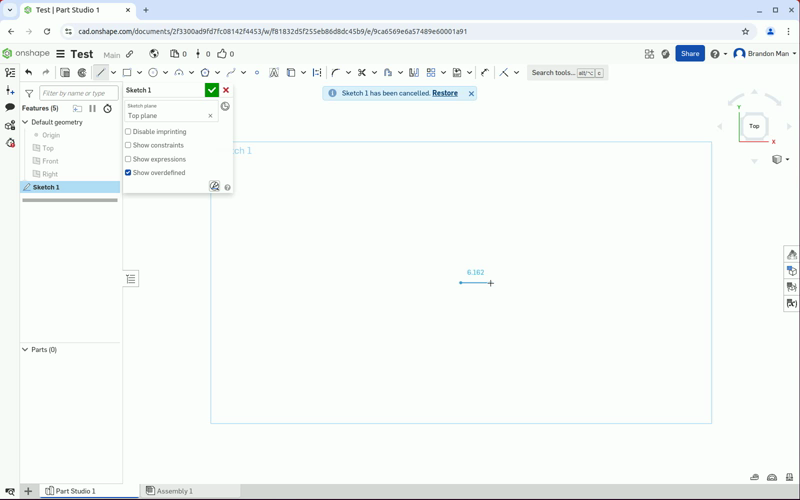
mouse_move(509, 282)
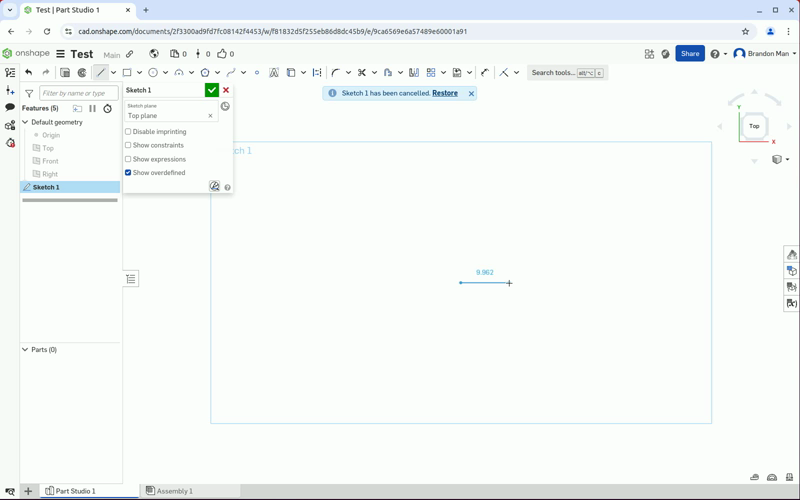
click(509, 282)
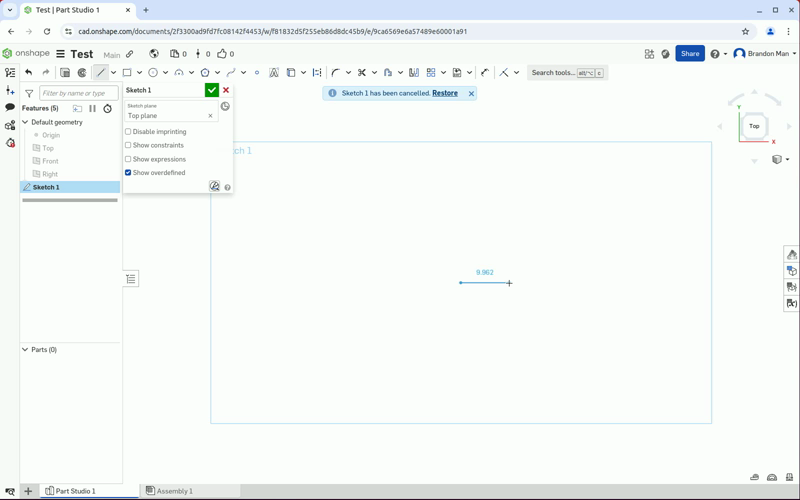
key_up(shift)
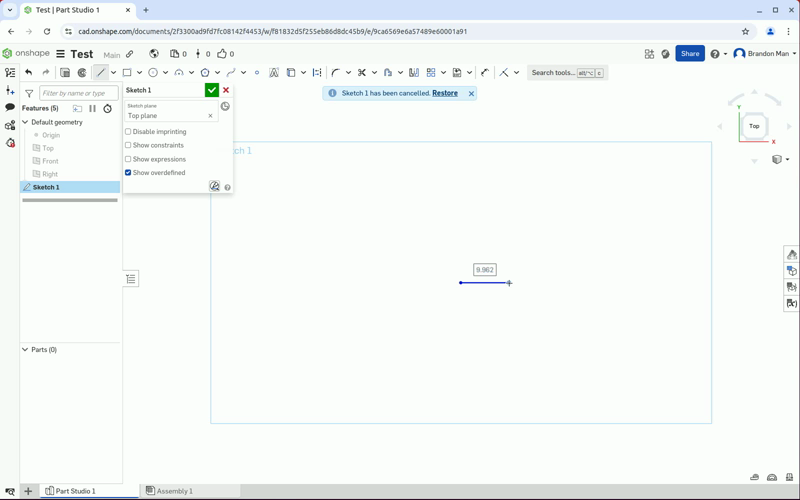
key_down(shift)
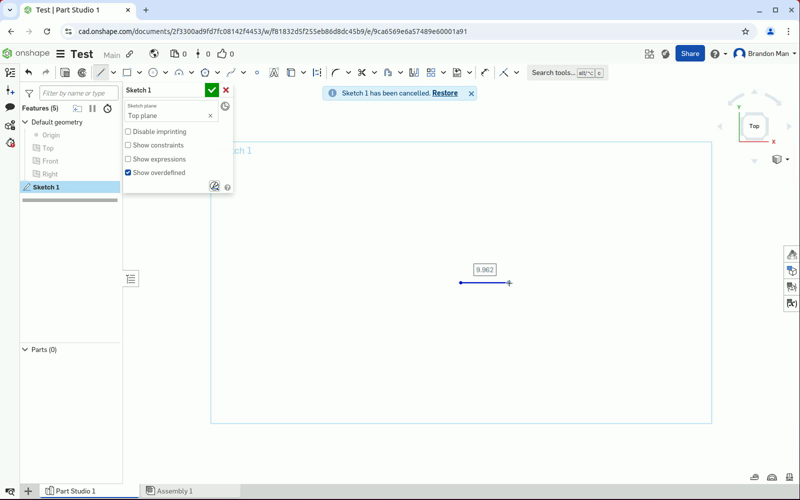
mouse_move(539, 282)
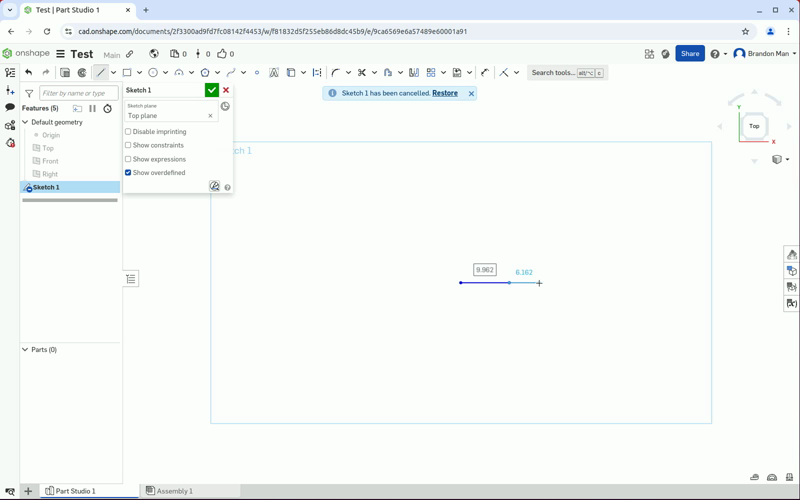
mouse_move(509, 234)
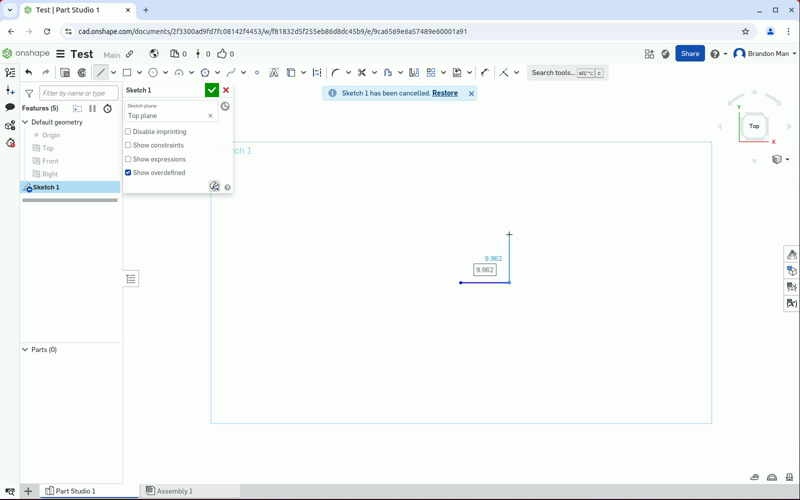
click(509, 234)
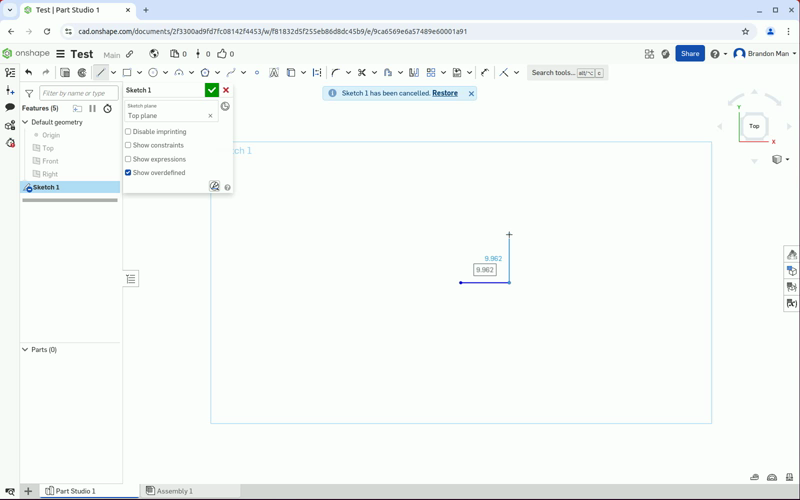
key_up(shift)
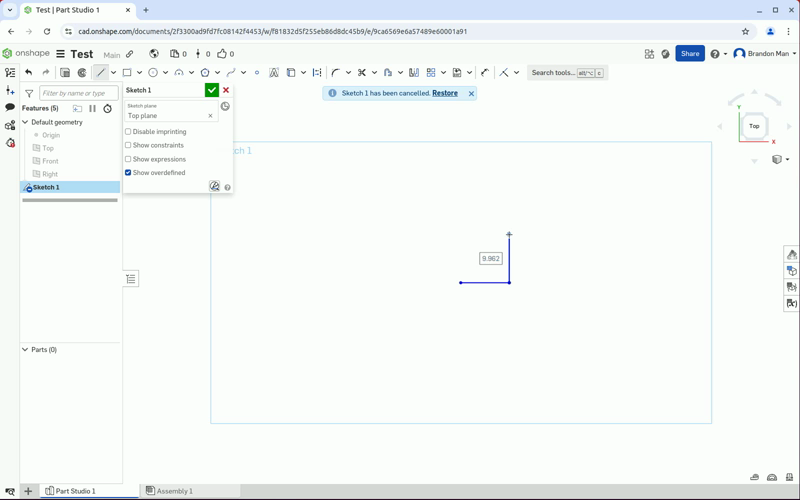
key_down(shift)
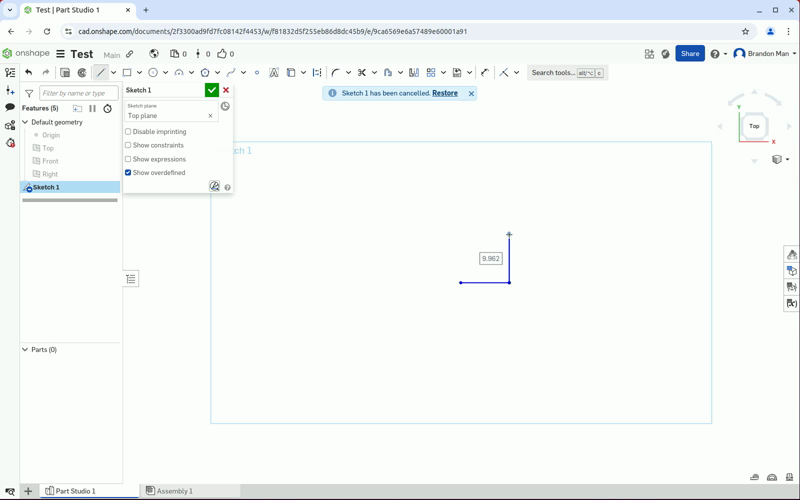
mouse_move(539, 234)
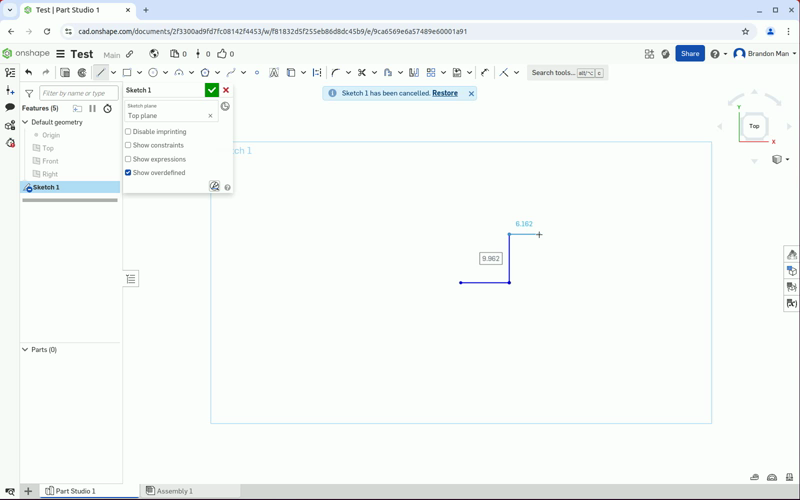
mouse_move(460, 234)
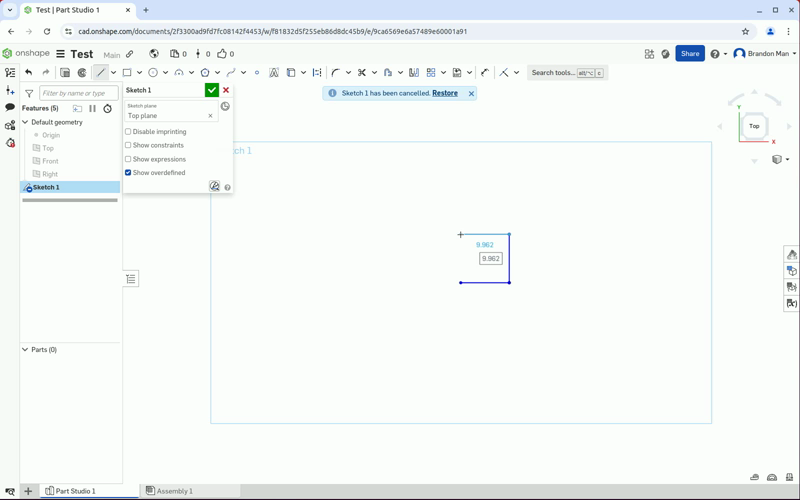
click(460, 234)
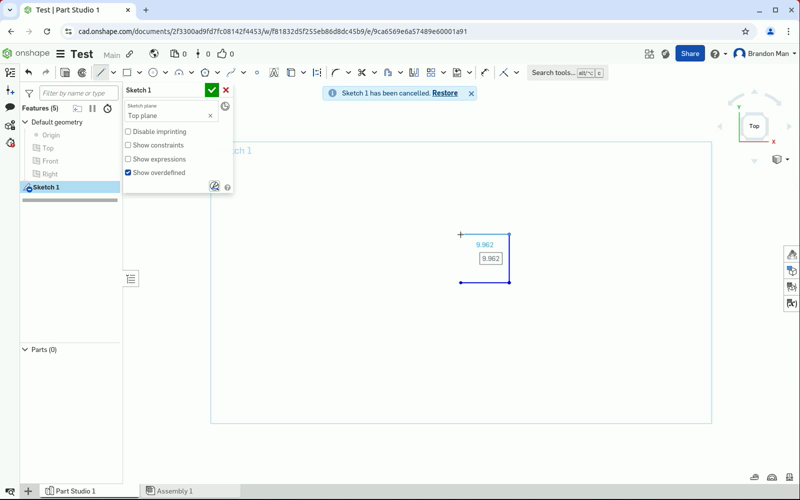
key_up(shift)
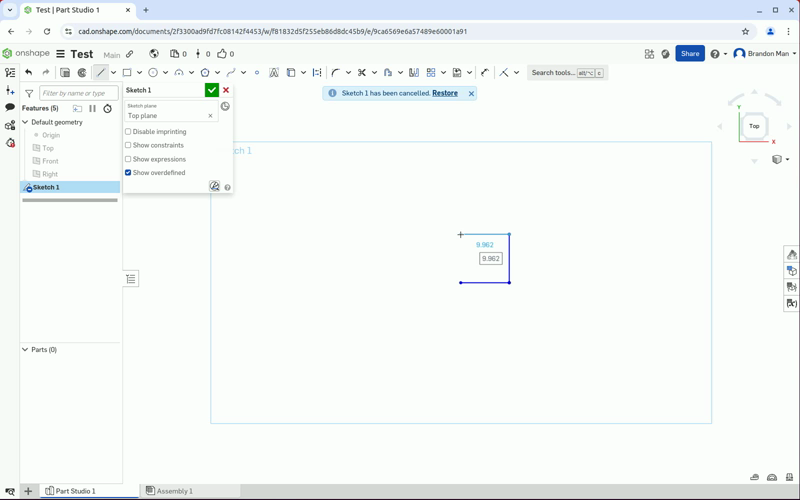
mouse_move(490, 234)
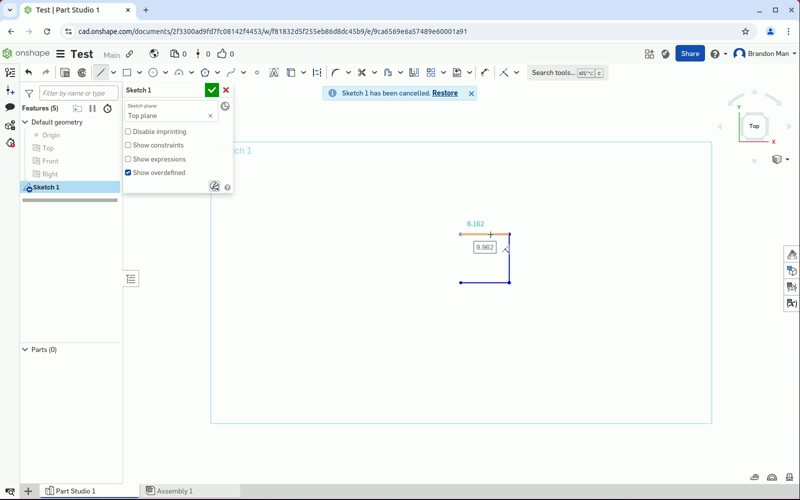
key_down(shift)
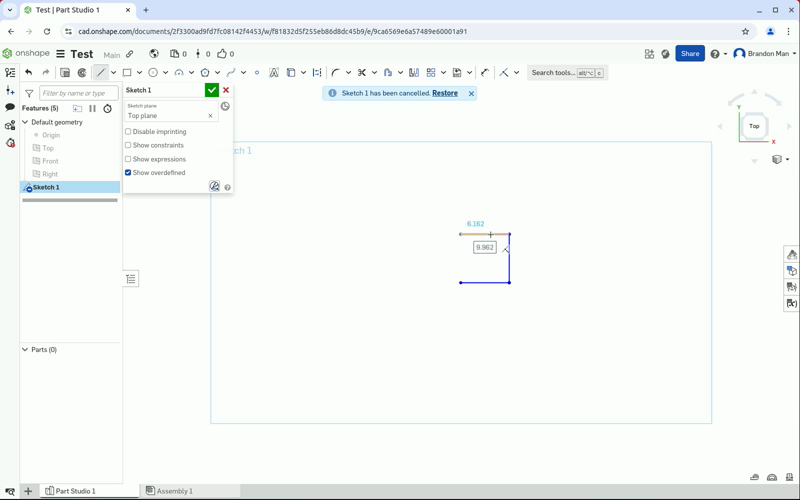
mouse_move(460, 282)
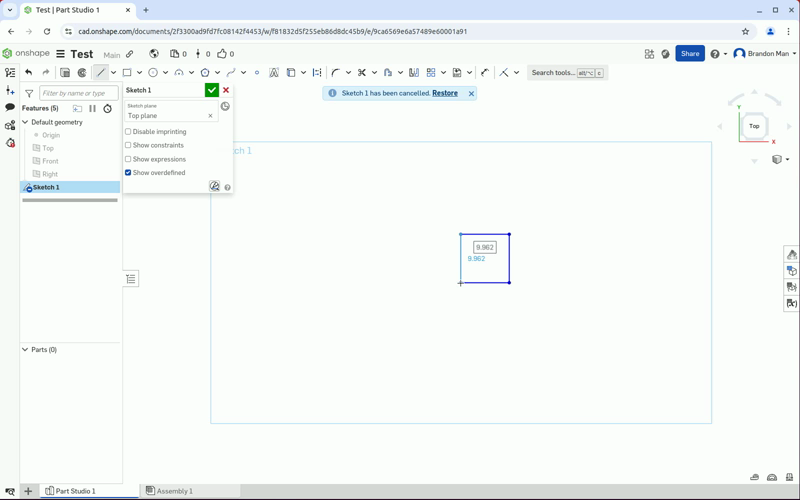
key_up(shift)
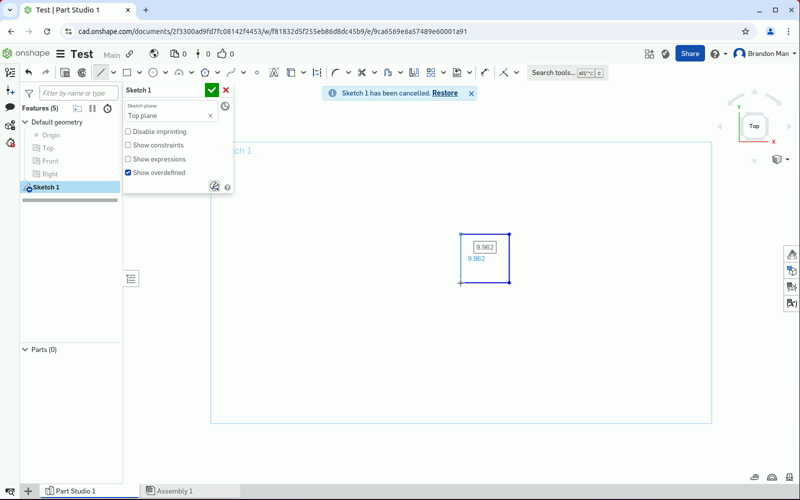
click(460, 282)
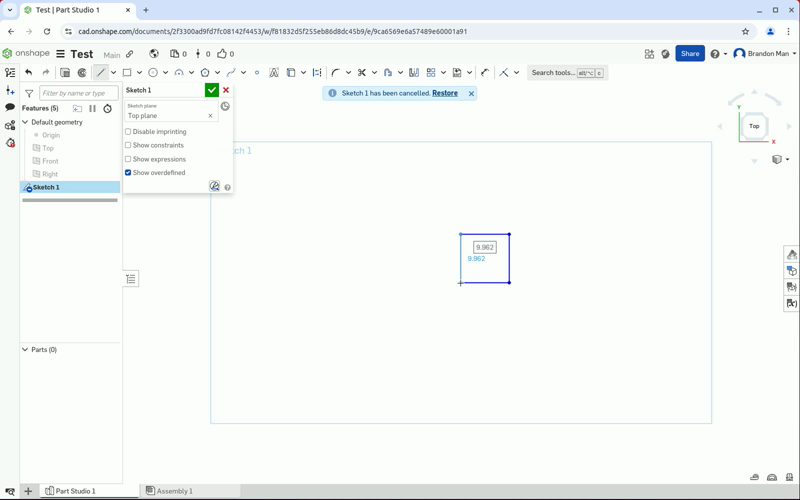
key(esc)
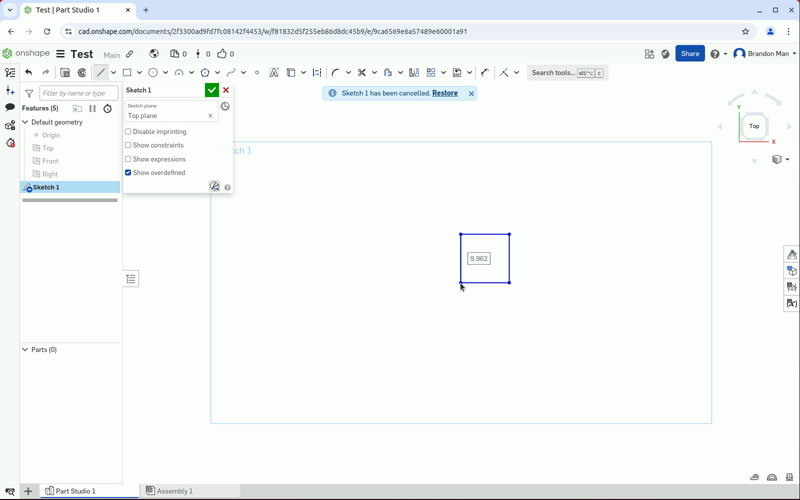
mouse_move(489, 269)
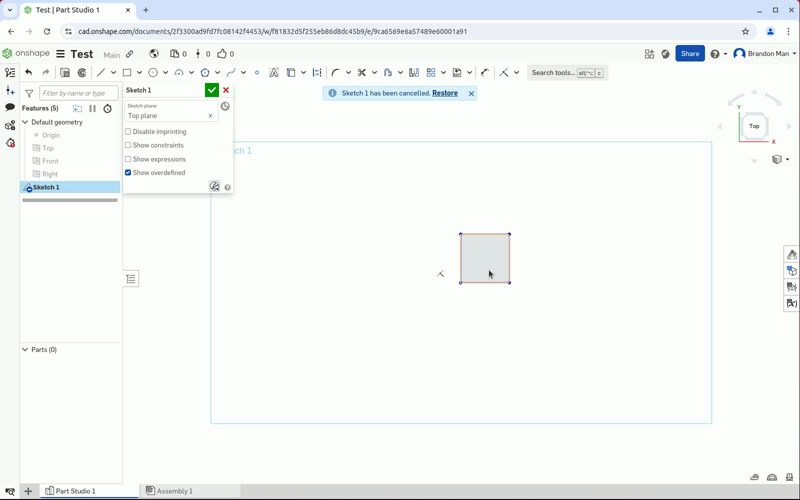
click(489, 269)
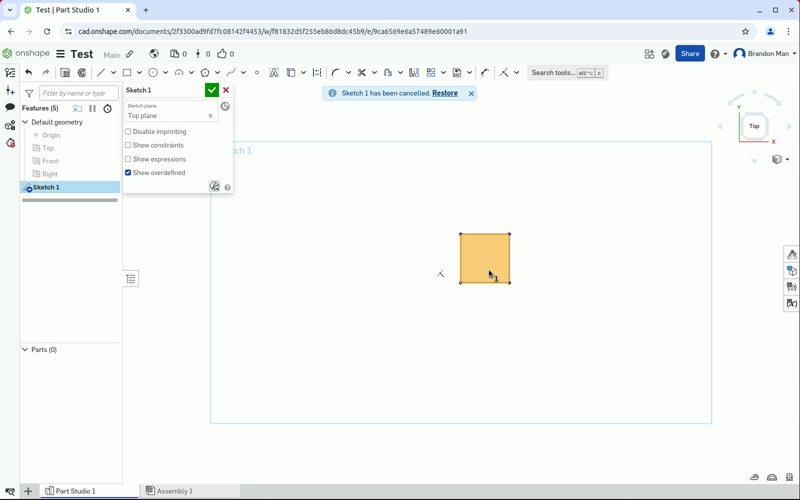
mouse_move(73, 352)
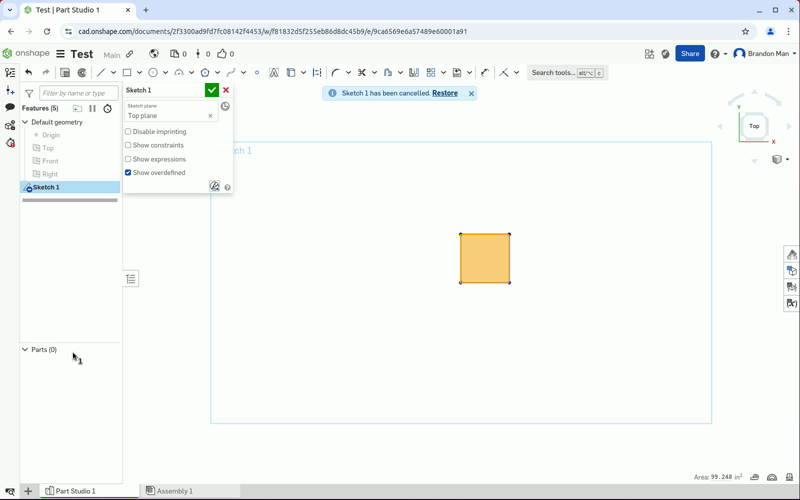
key(shift+y)
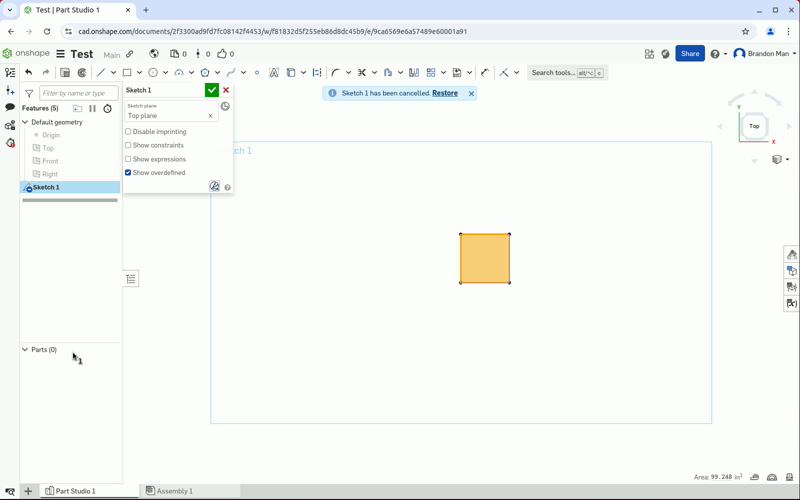
key(shift+e)
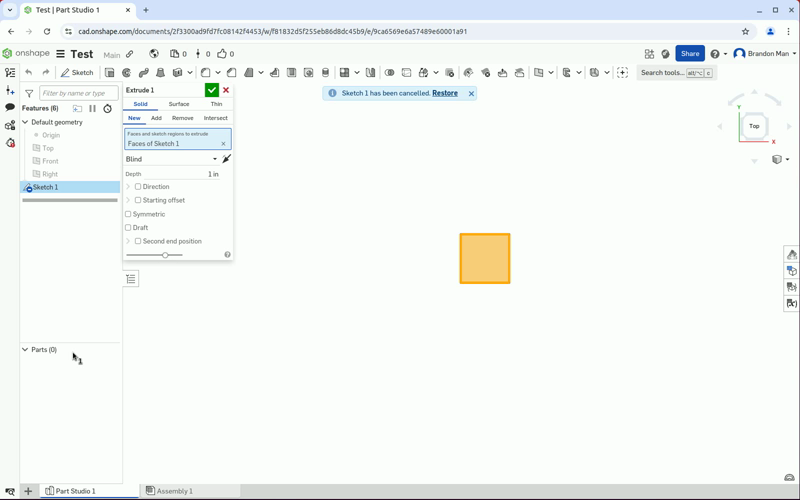
mouse_move(143, 106)
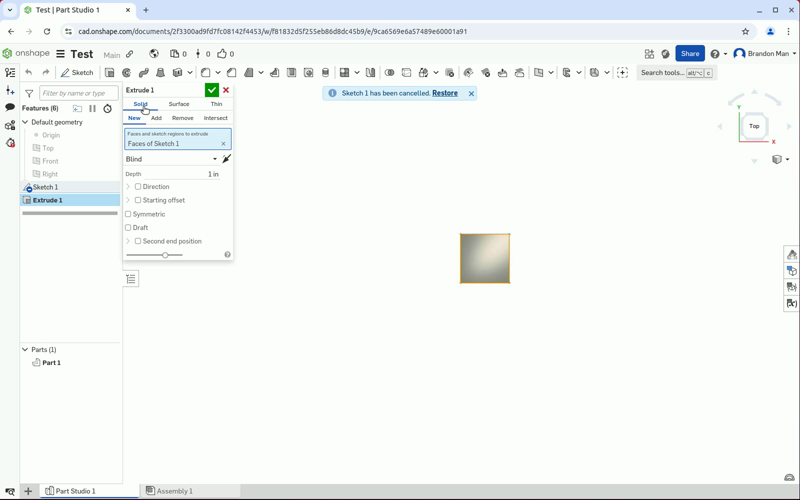
click(143, 106)
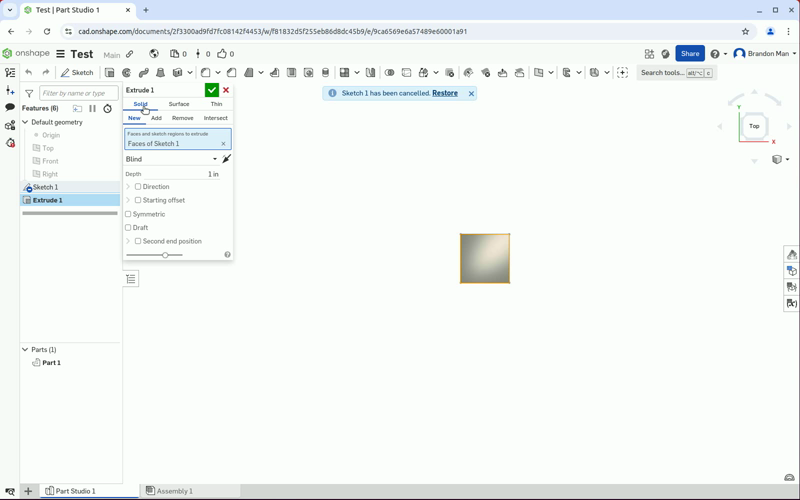
mouse_move(137, 120)
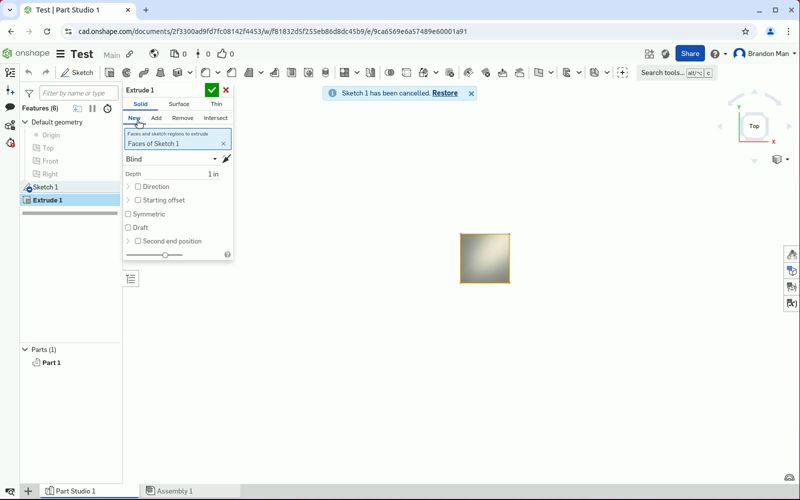
click(137, 120)
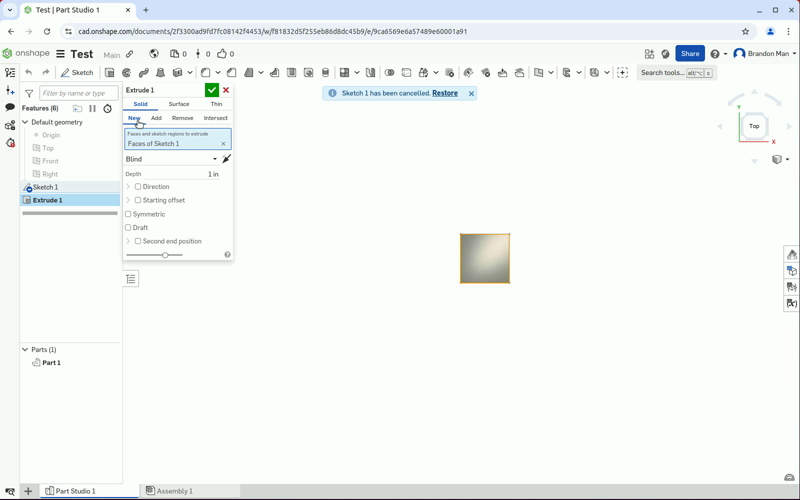
key(tab, 4)
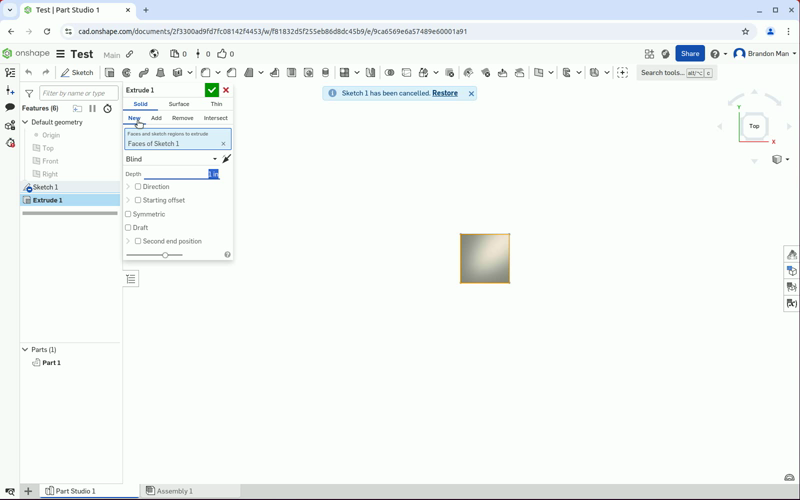
text(10.11)
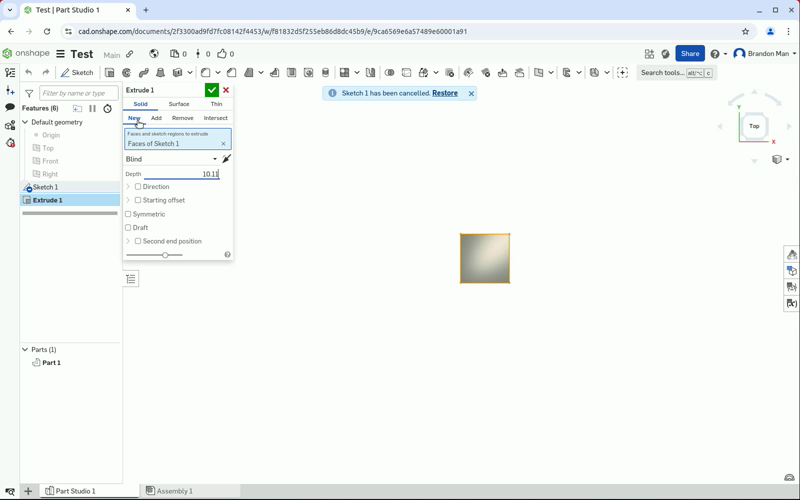
key(tab, 3)
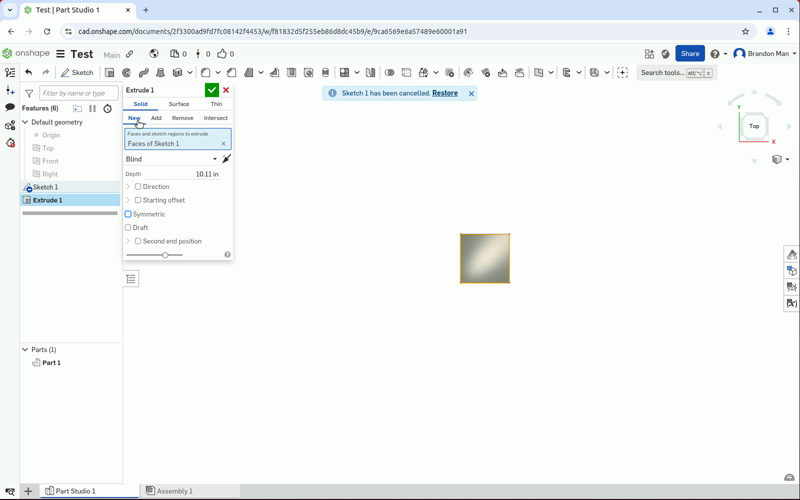
key(space)
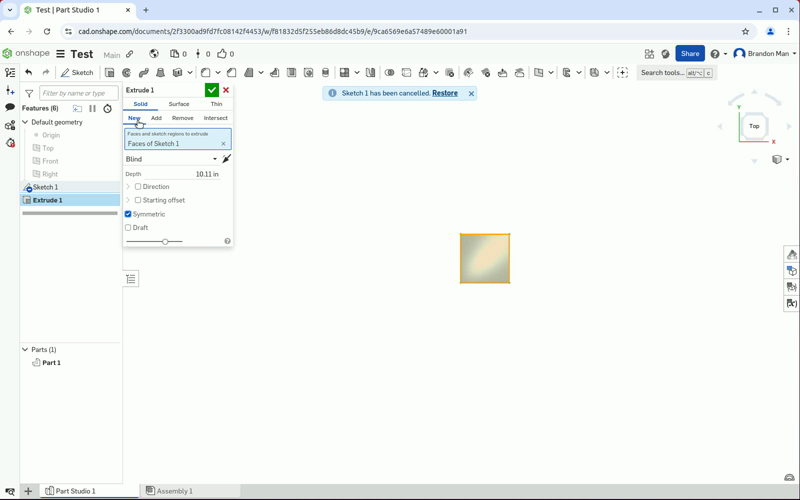
key(enter)
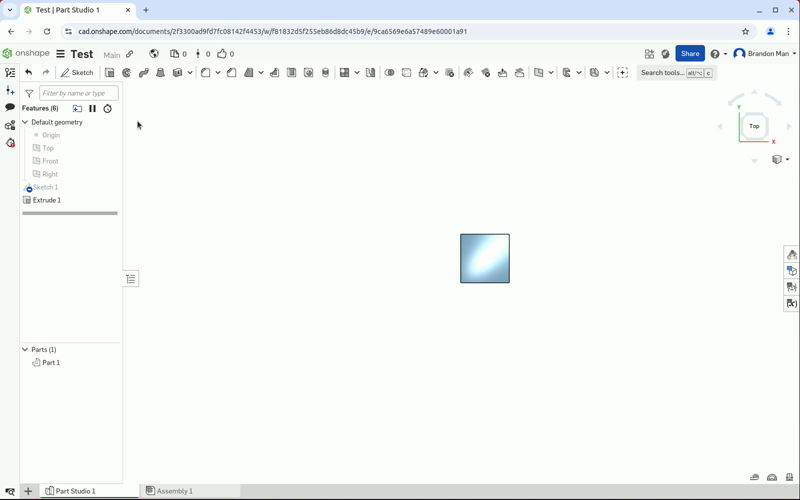
key(shift+h)
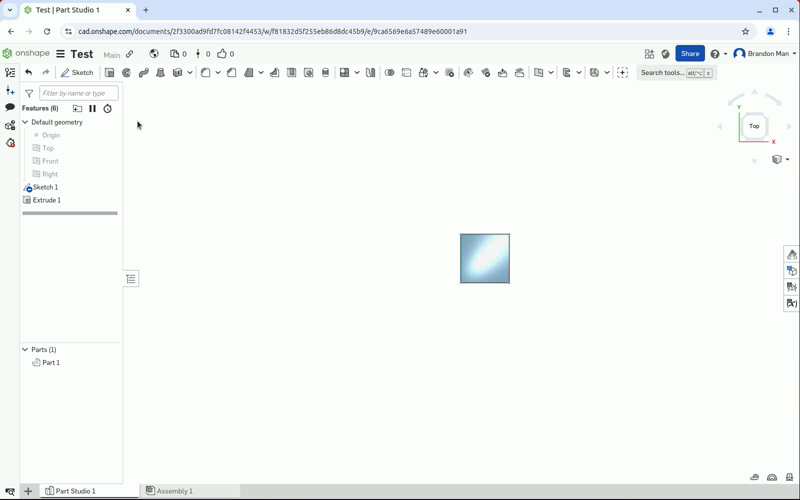
key(shift+h)
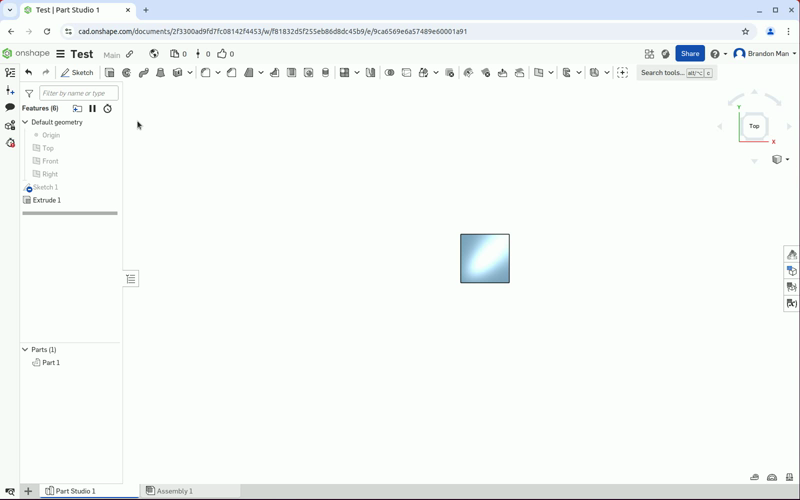
mouse_move(73, 189)
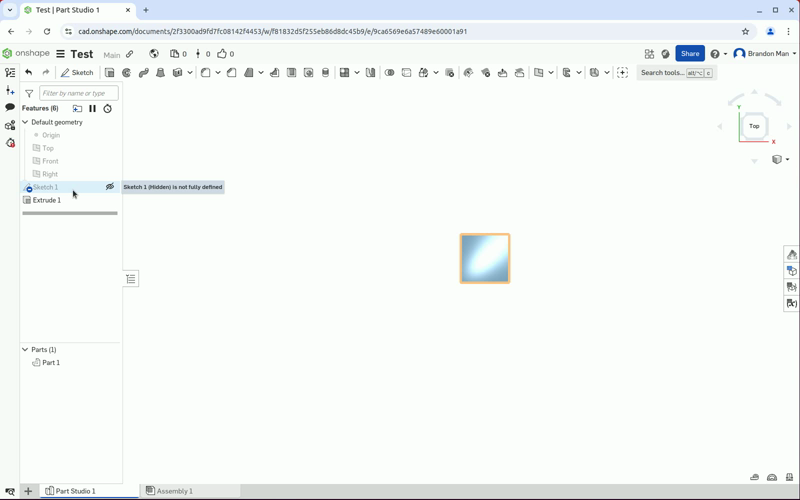
click(73, 189)
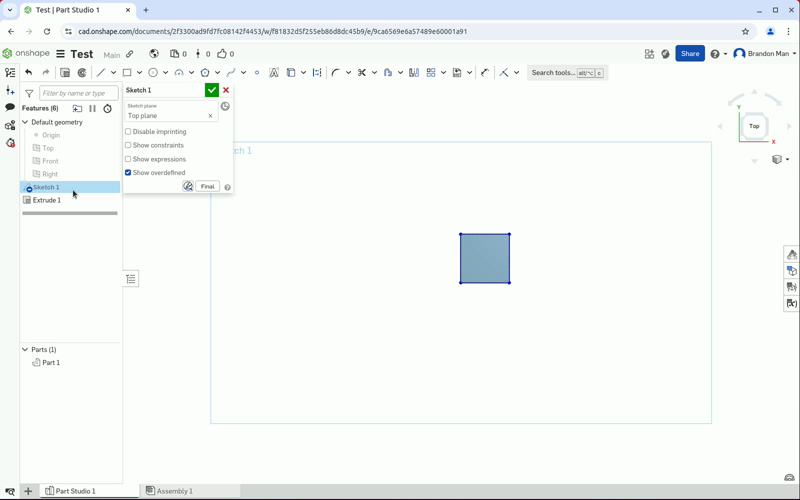
mouse_move(229, 92)
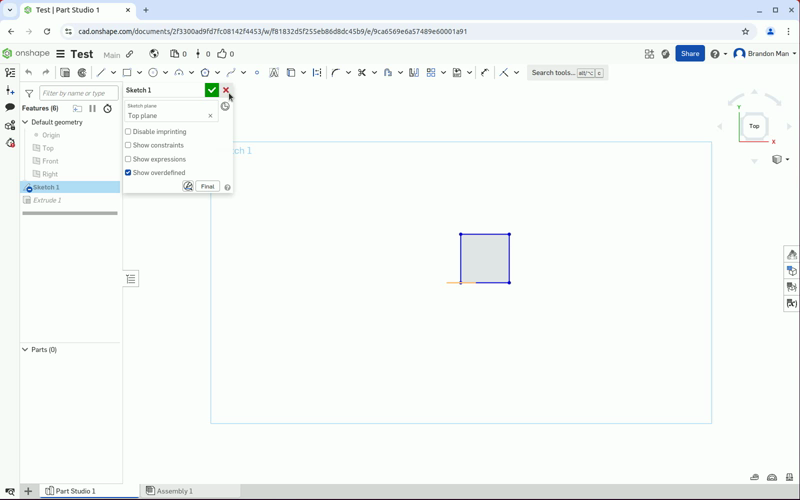
click(229, 92)
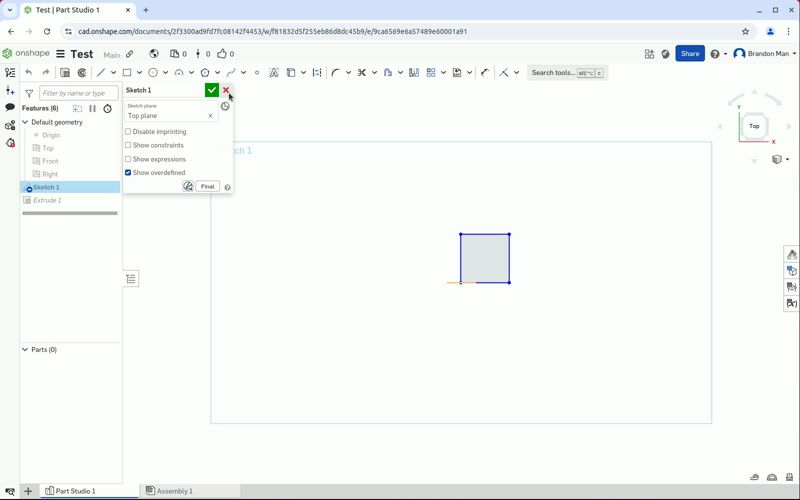
key(shift+s)
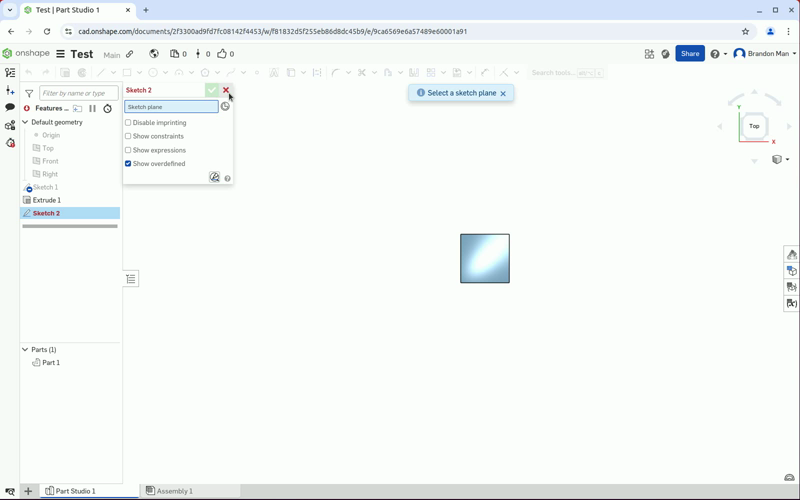
mouse_move(73, 150)
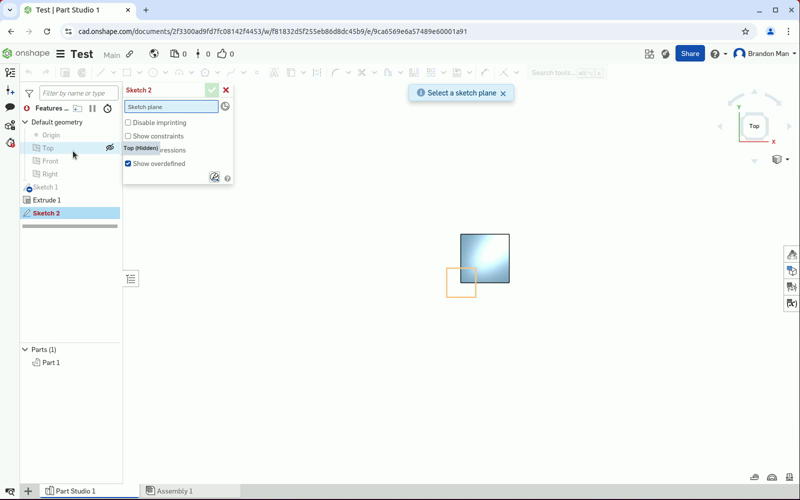
click(73, 150)
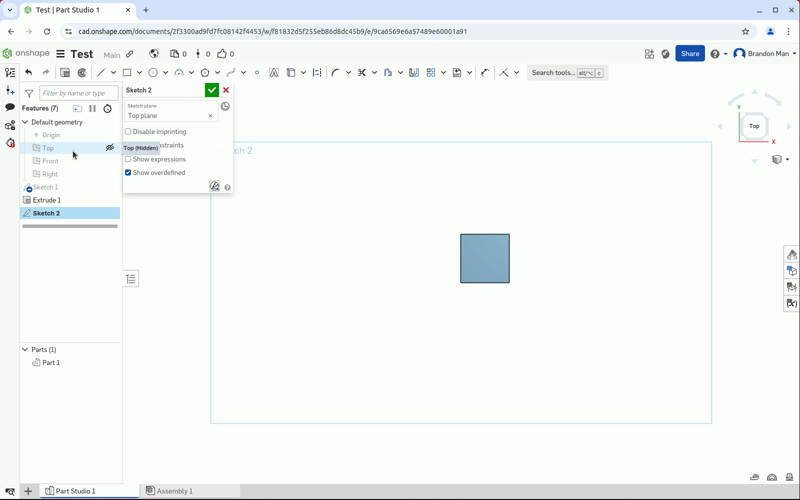
mouse_move(73, 352)
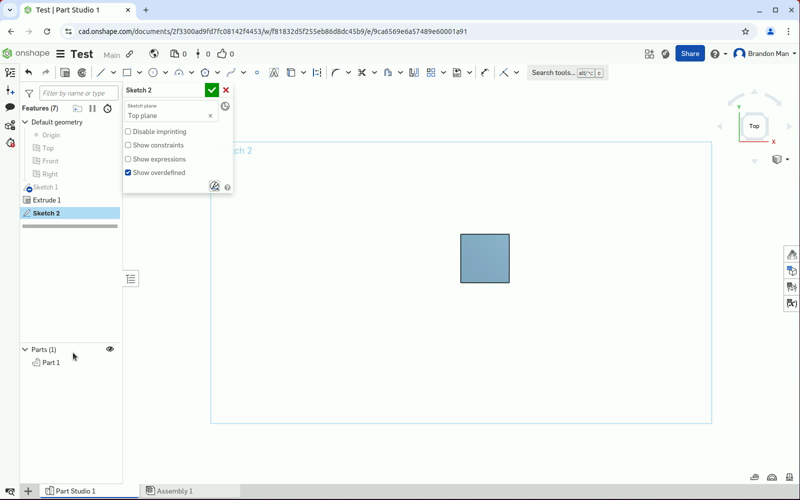
key(y)
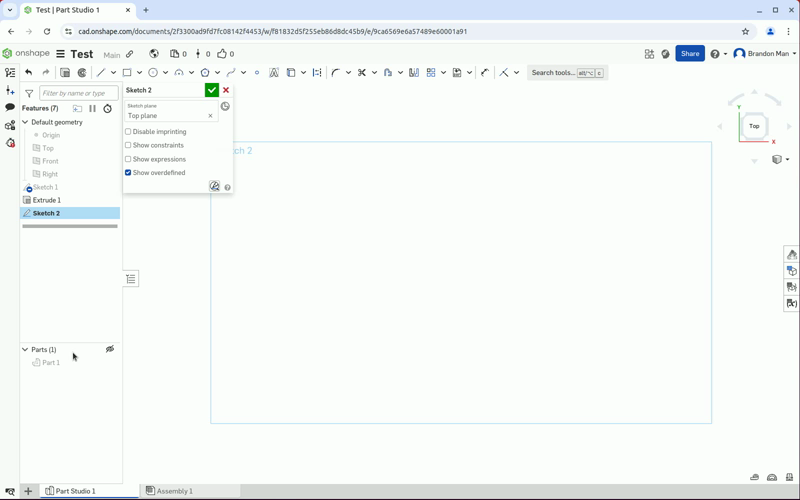
key(l)
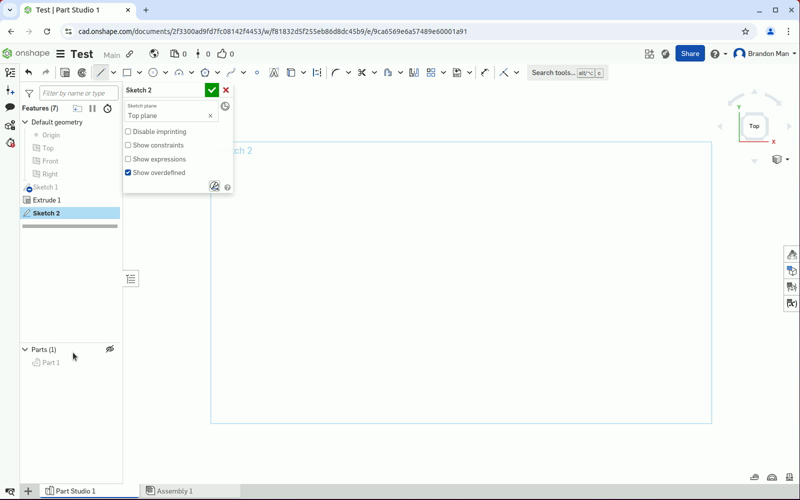
key_down(shift)
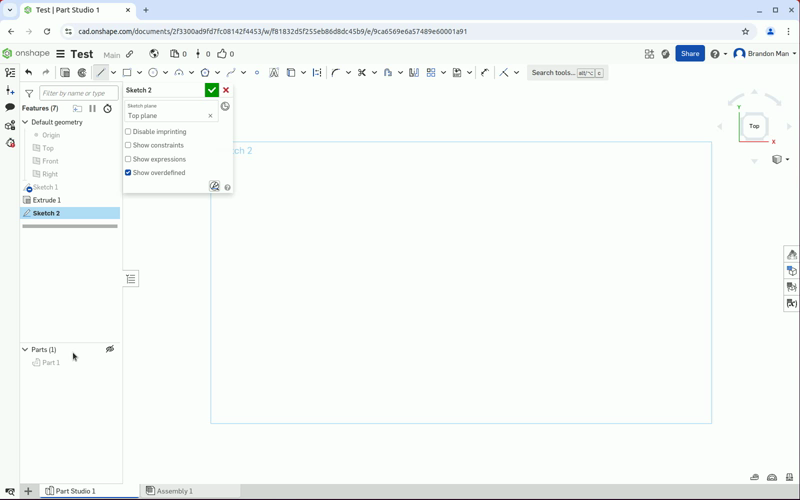
mouse_move(508, 282)
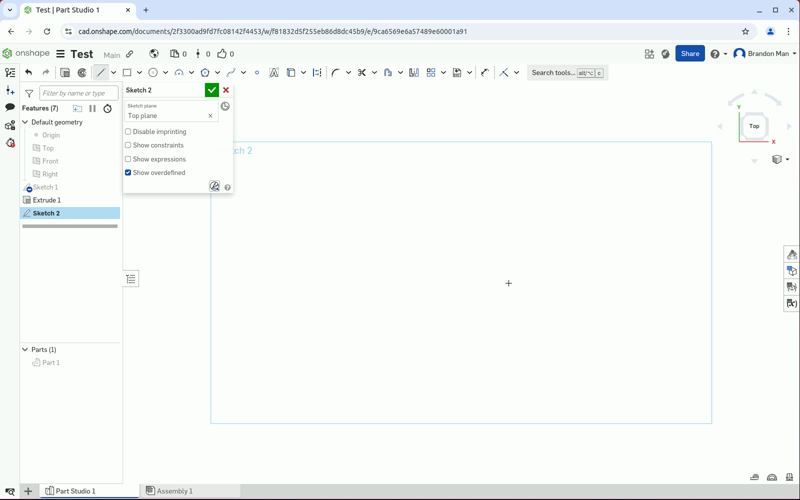
click(508, 282)
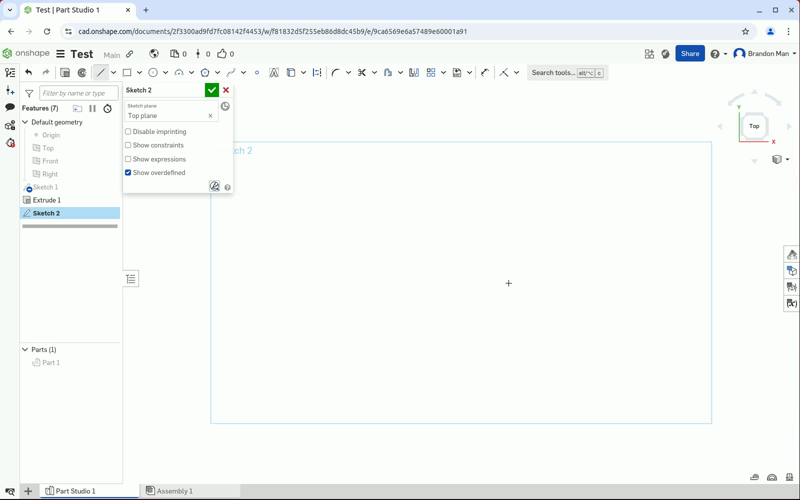
key_up(shift)
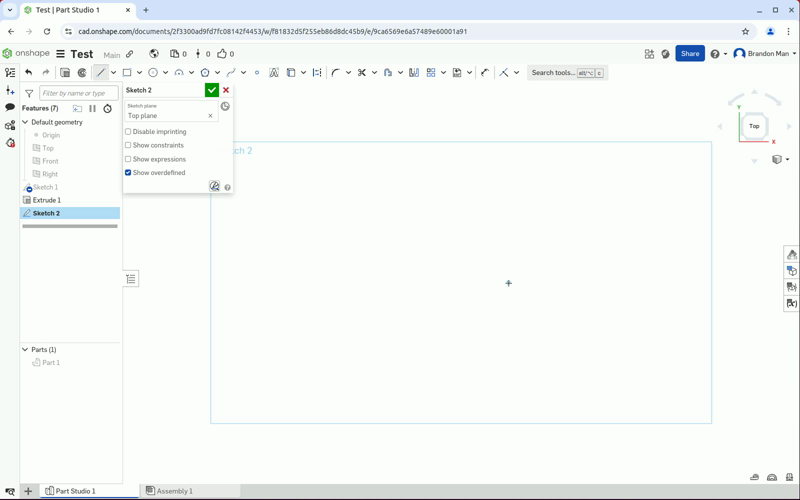
key_down(shift)
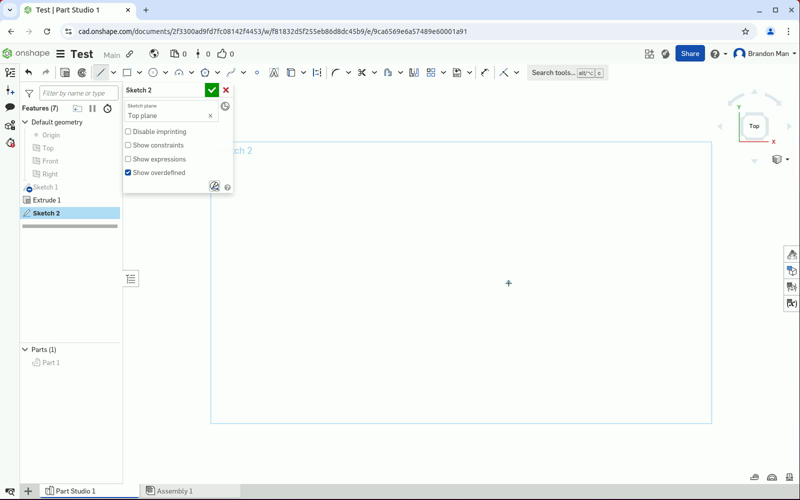
mouse_move(538, 282)
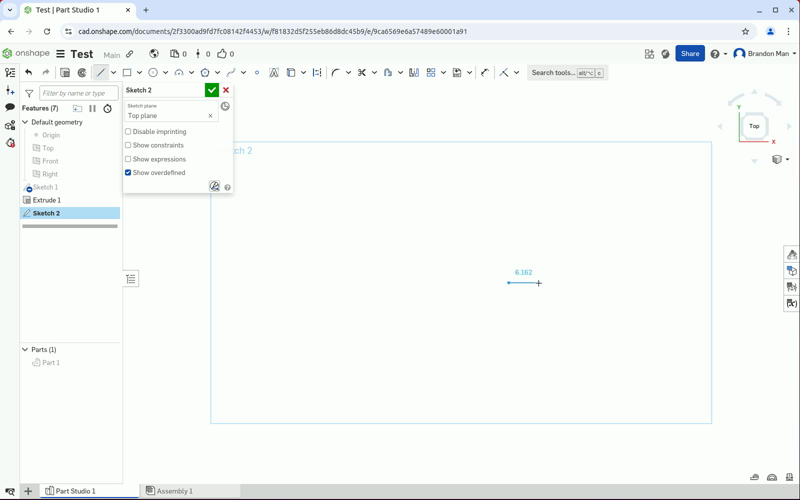
mouse_move(549, 282)
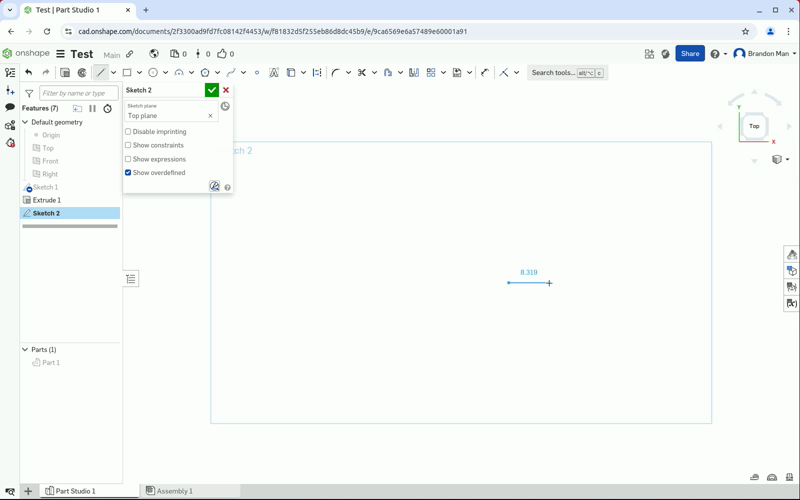
click(549, 282)
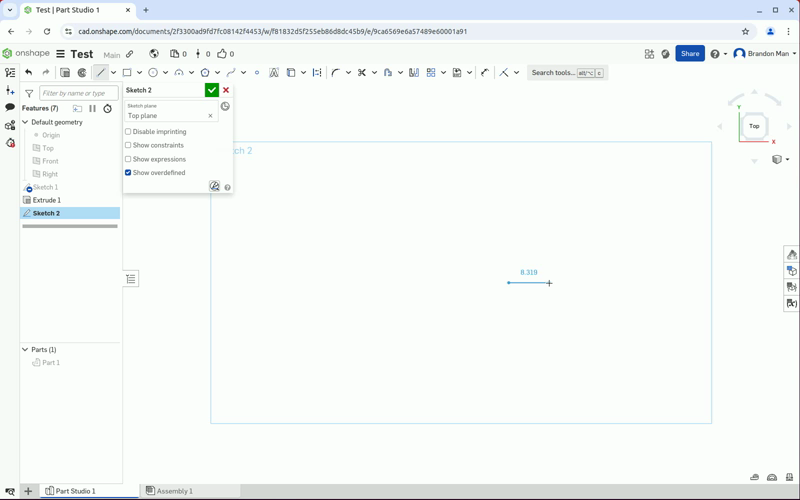
key_up(shift)
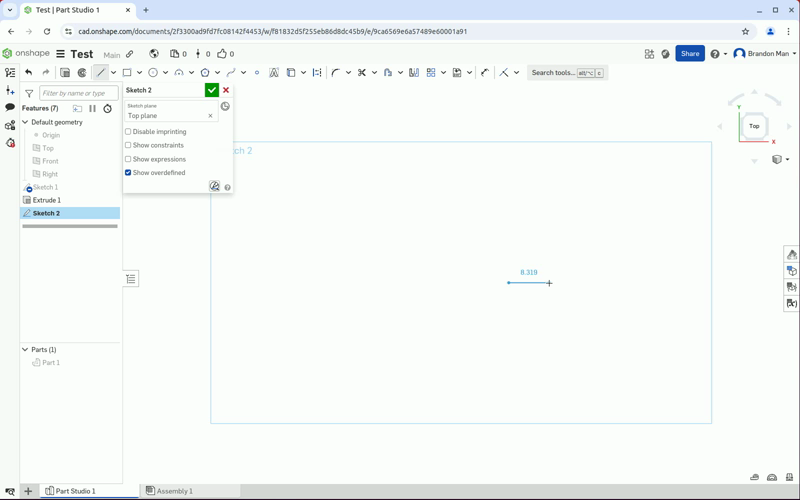
key(esc)
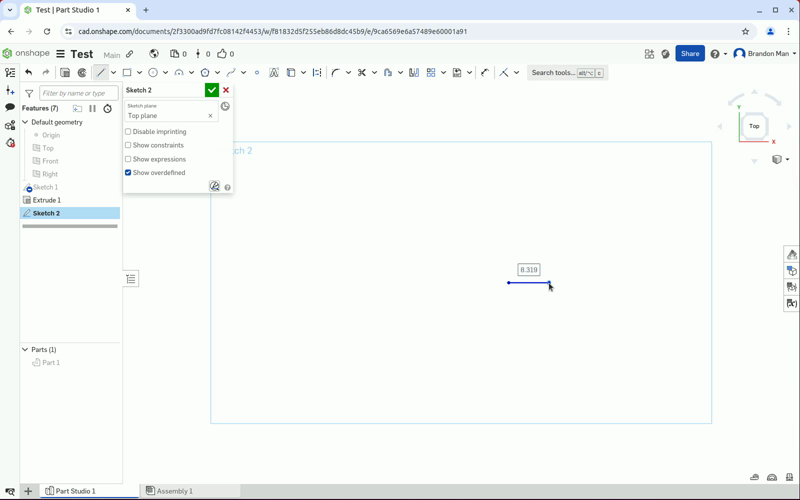
key(a)
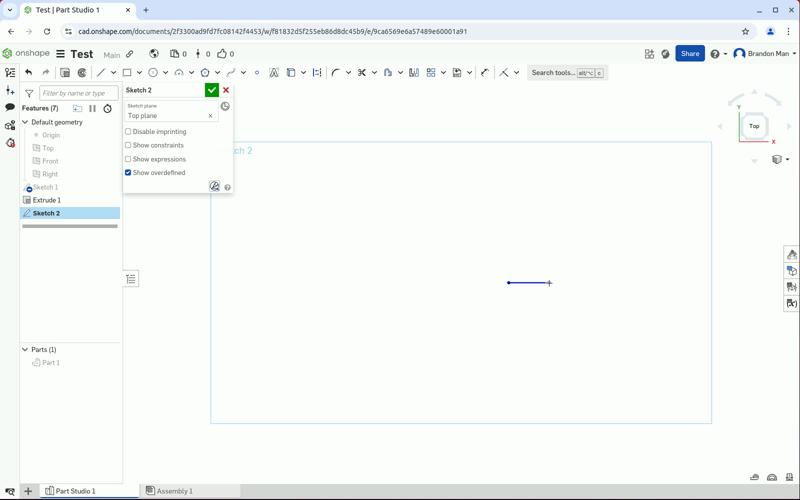
mouse_move(549, 282)
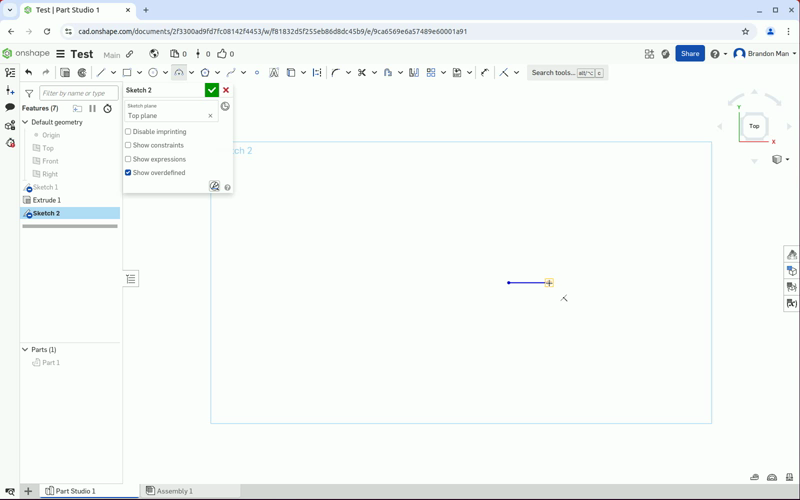
click(549, 282)
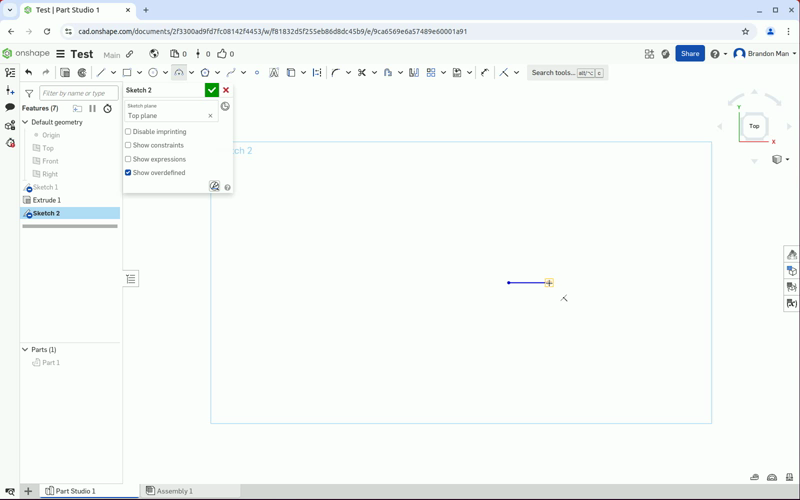
key_down(shift)
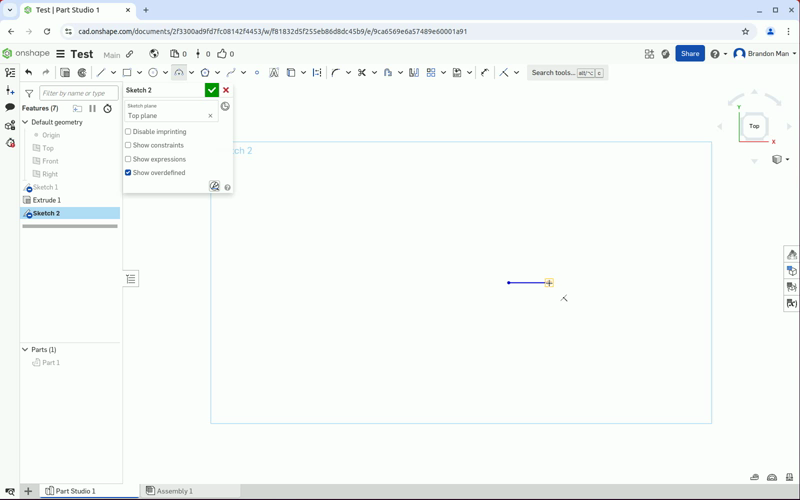
mouse_move(549, 234)
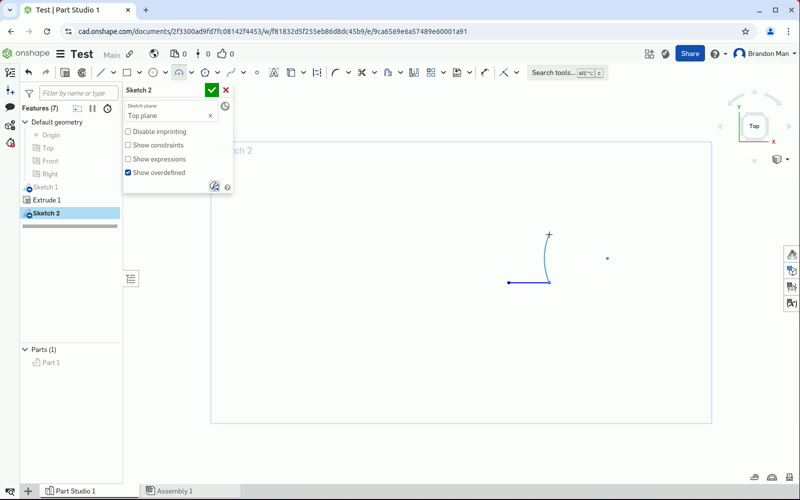
click(549, 234)
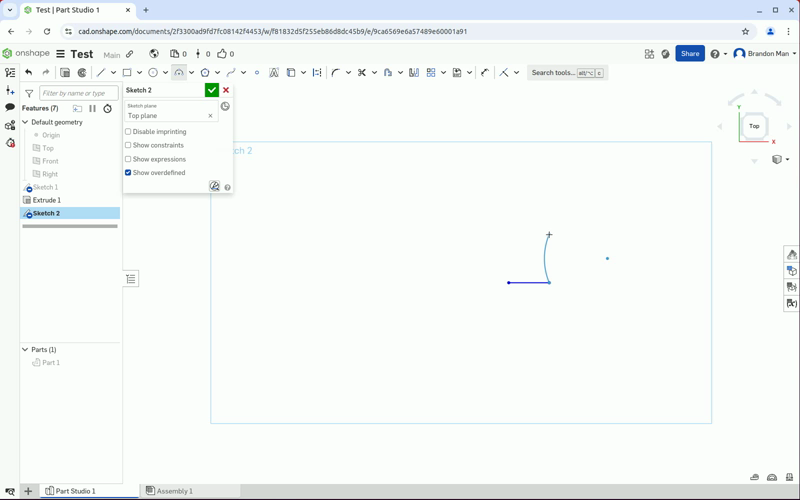
mouse_move(573, 258)
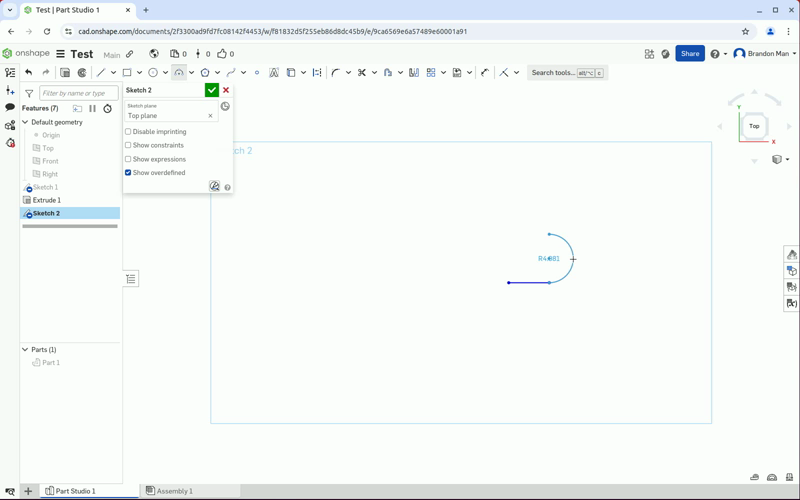
click(573, 258)
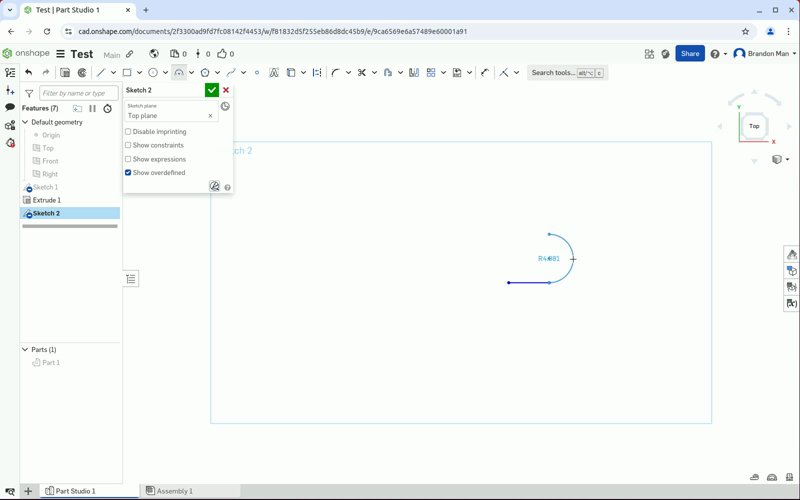
key_up(shift)
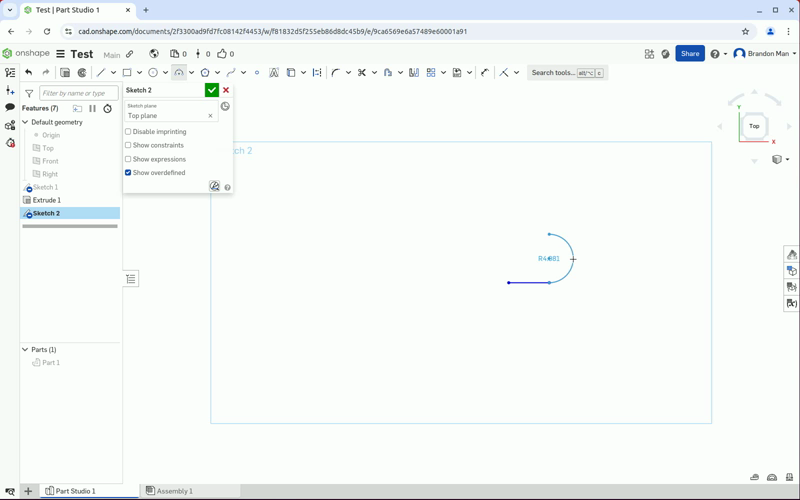
key(esc)
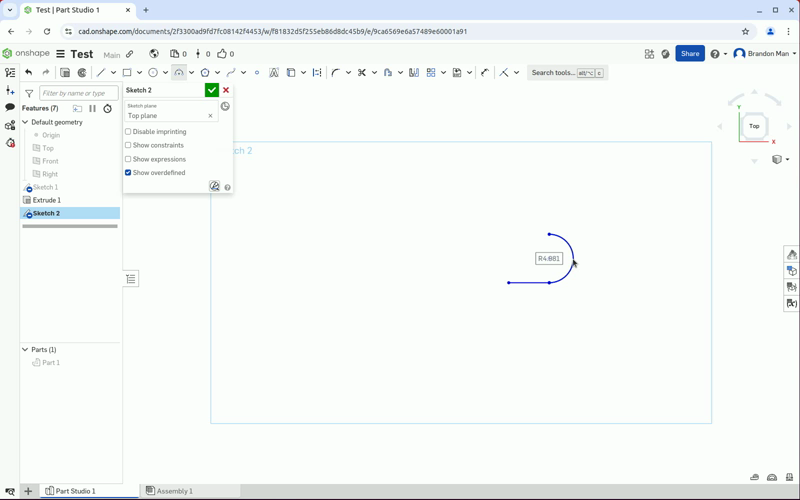
key(l)
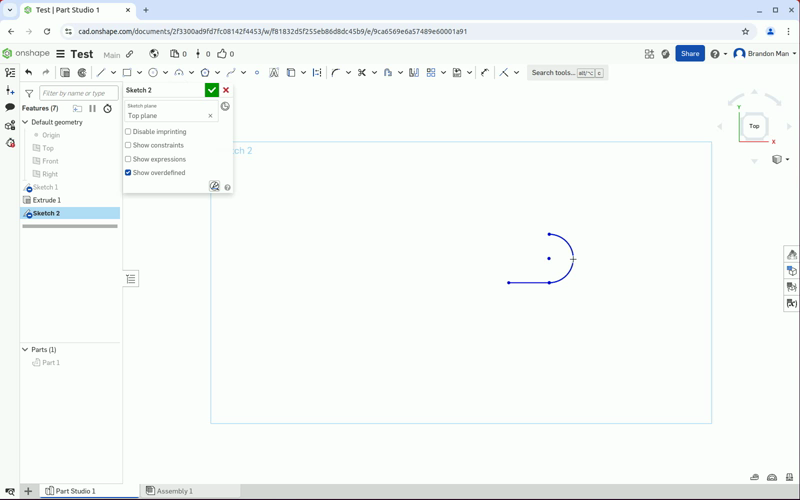
mouse_move(549, 234)
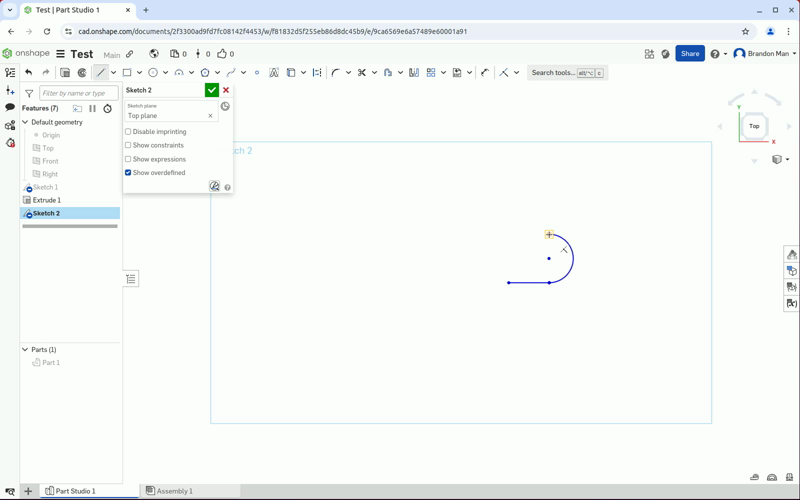
click(549, 234)
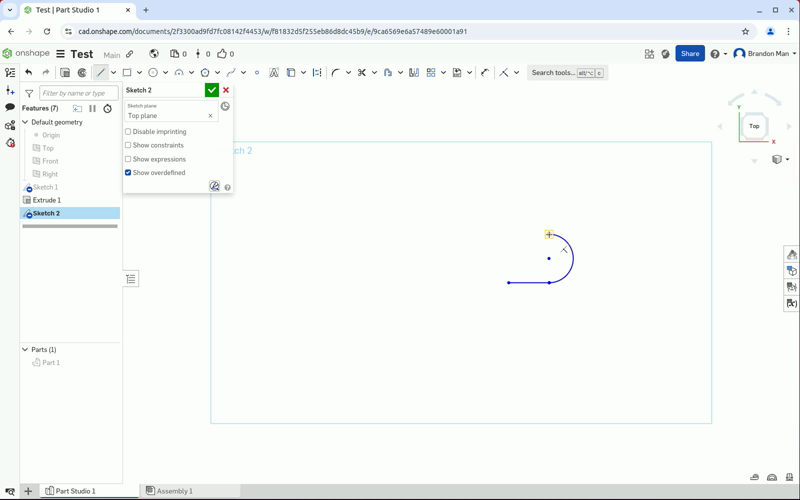
key_down(shift)
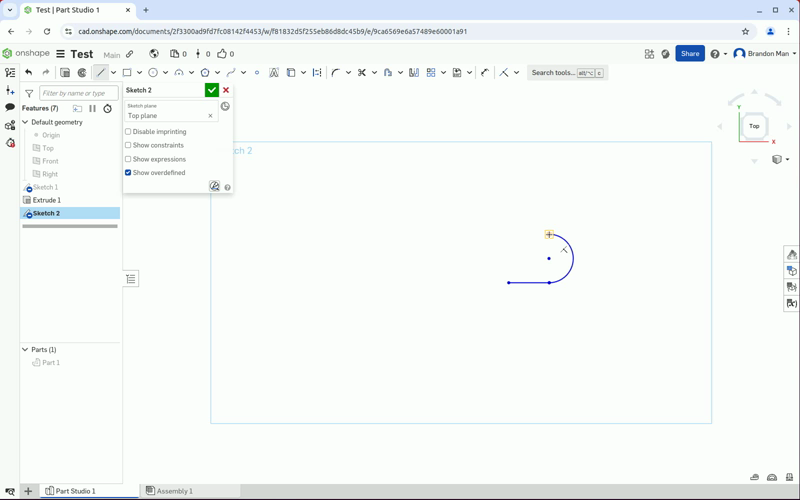
mouse_move(579, 234)
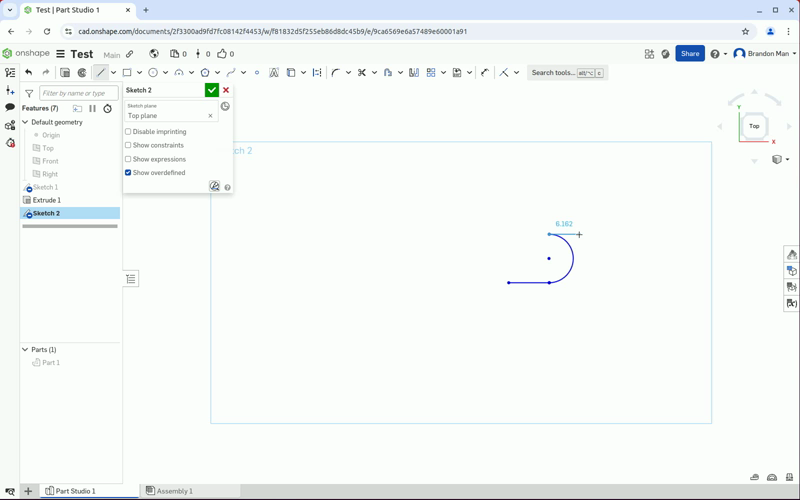
mouse_move(508, 234)
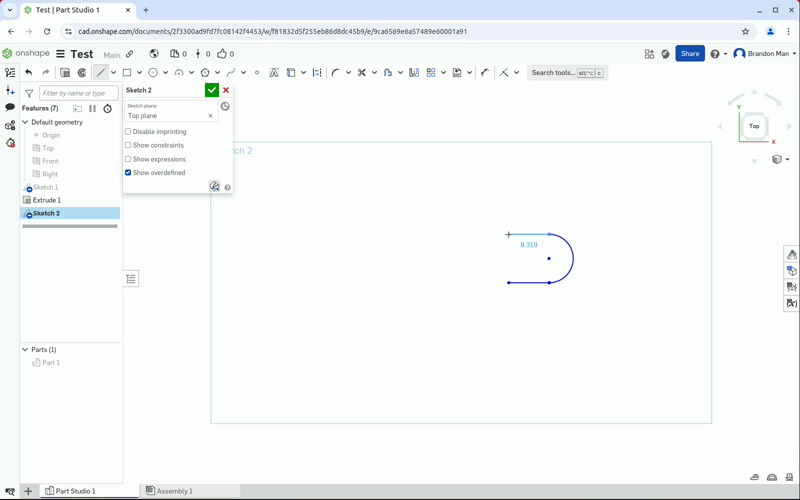
click(508, 234)
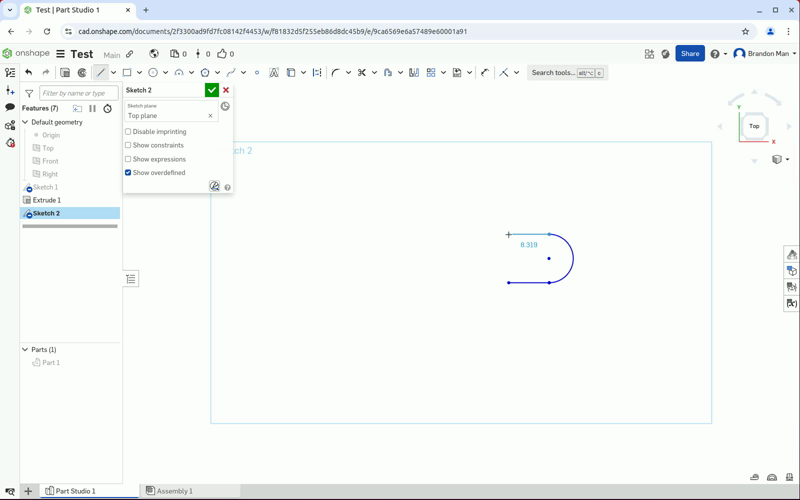
key_up(shift)
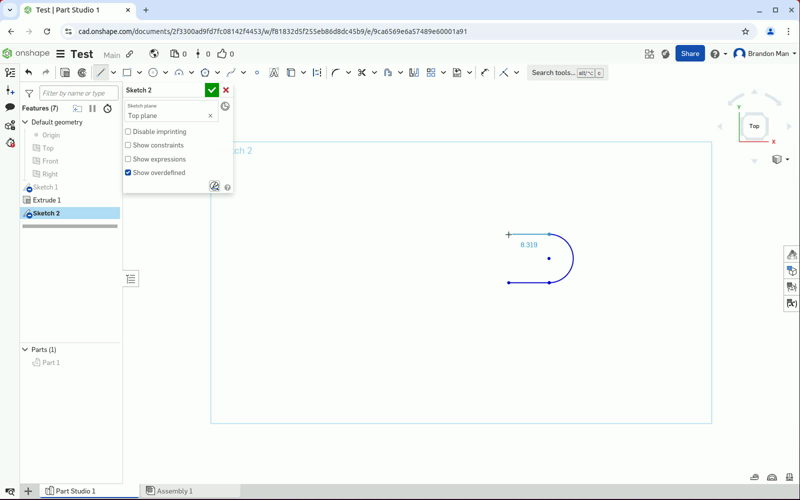
mouse_move(538, 234)
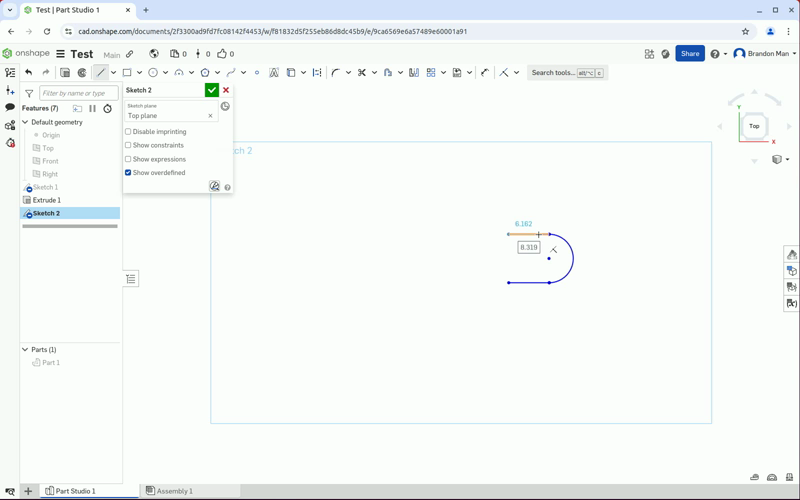
key_down(shift)
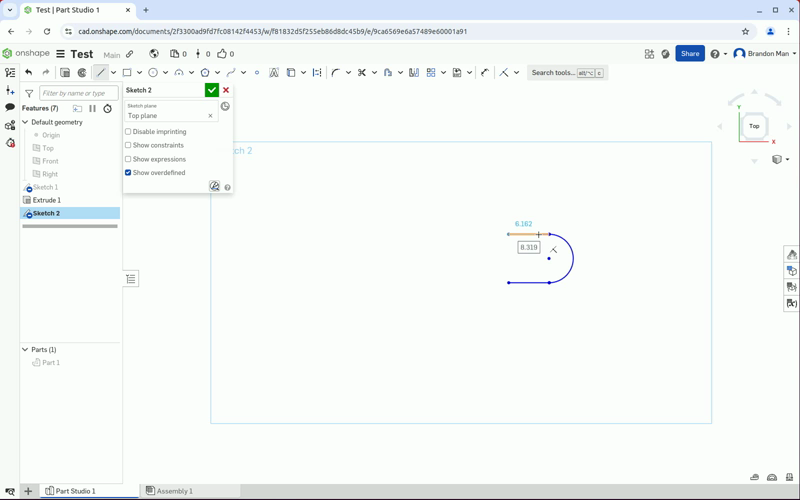
mouse_move(508, 282)
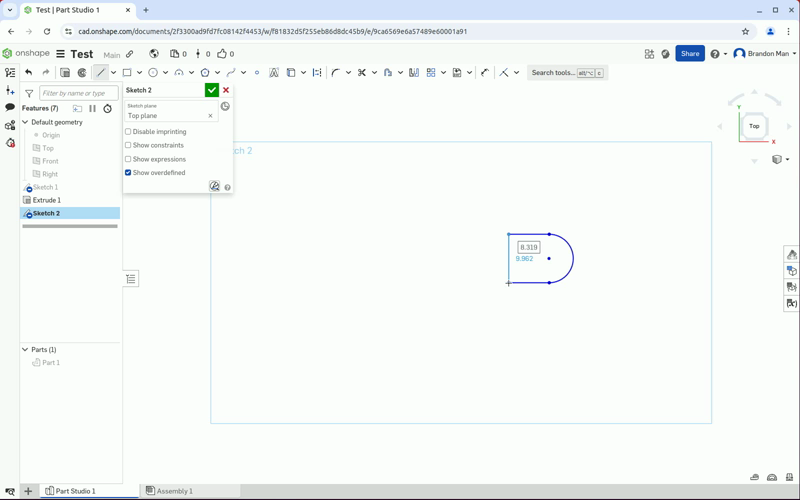
key_up(shift)
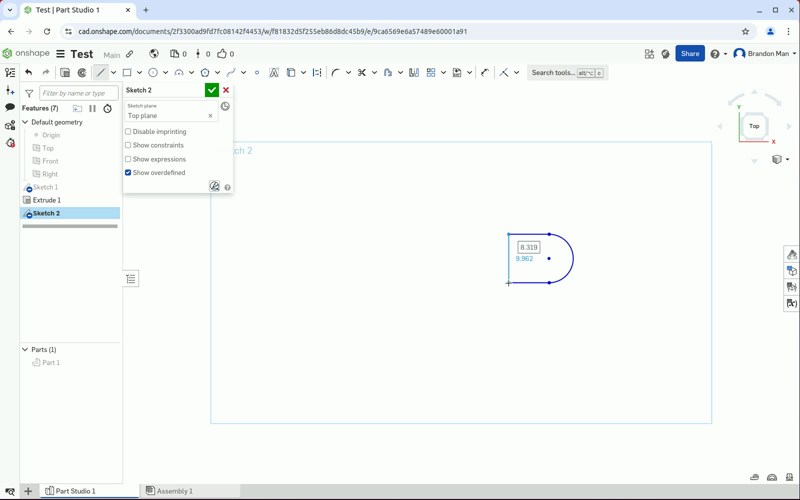
click(508, 282)
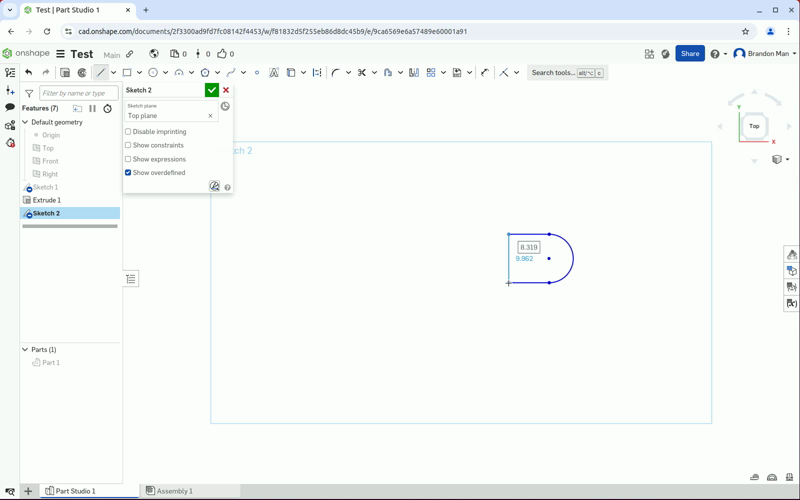
key(esc)
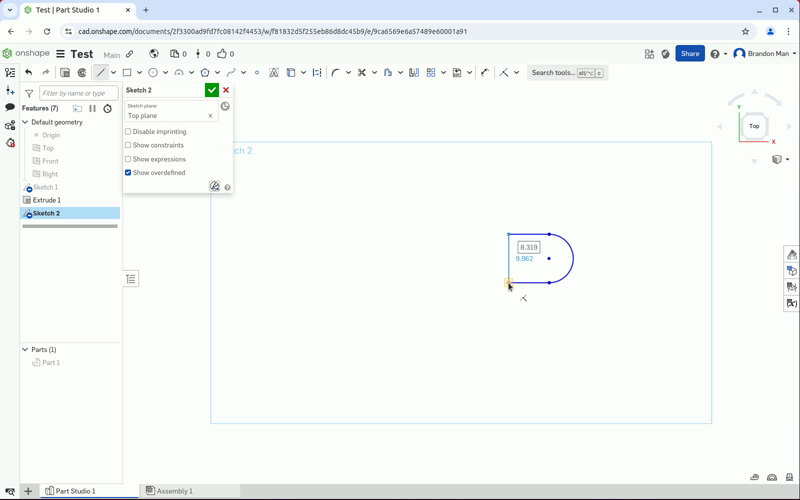
mouse_move(520, 256)
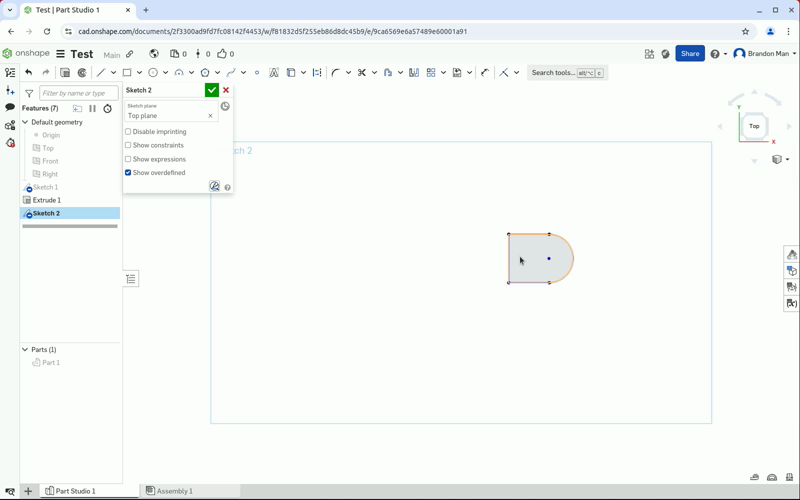
click(520, 256)
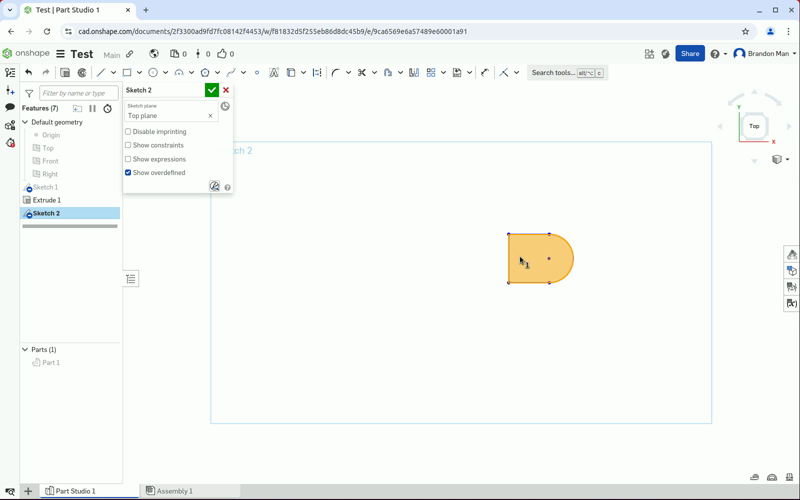
mouse_move(73, 352)
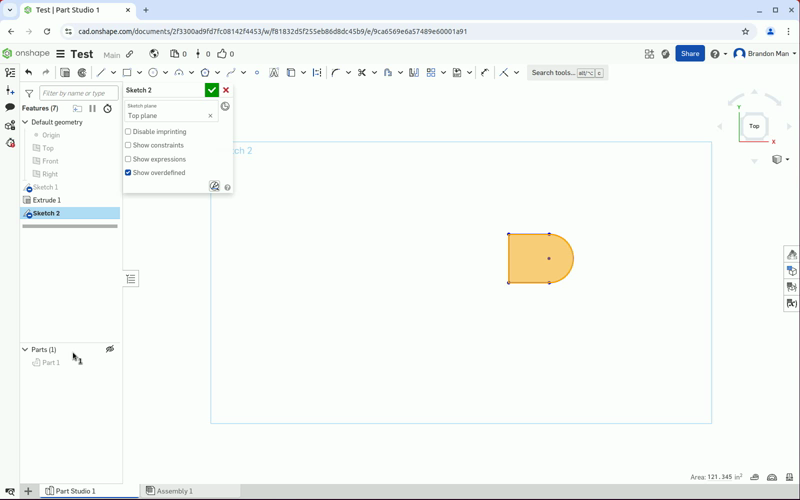
key(shift+y)
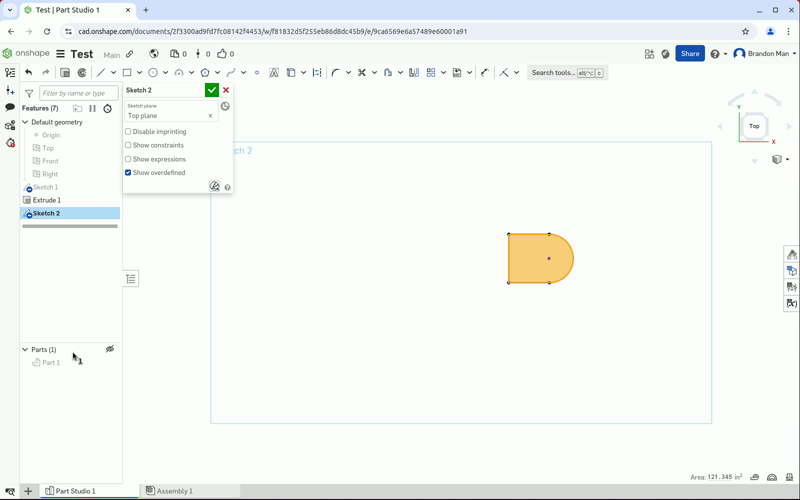
key(shift+e)
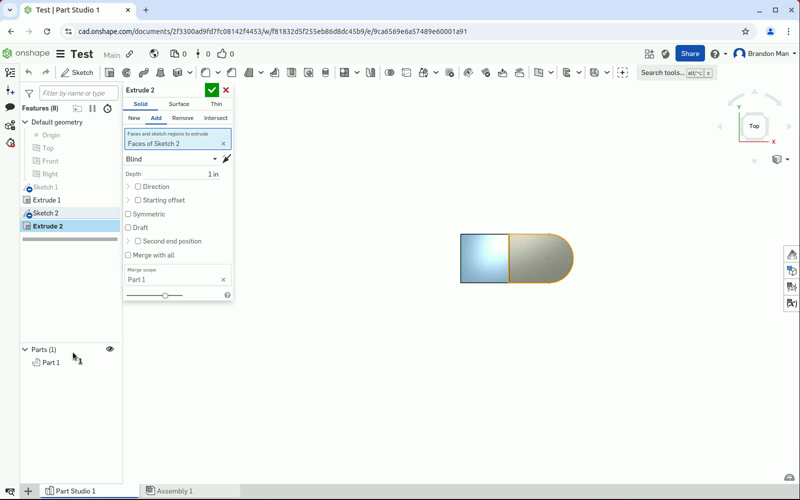
mouse_move(143, 106)
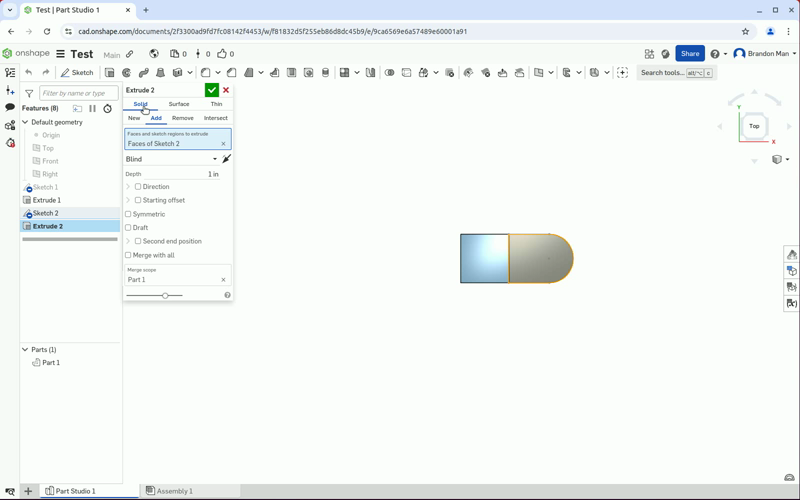
click(143, 106)
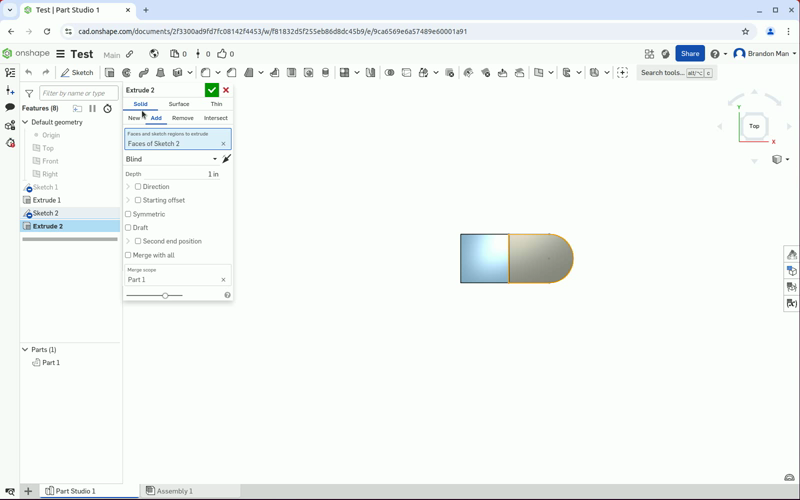
mouse_move(137, 120)
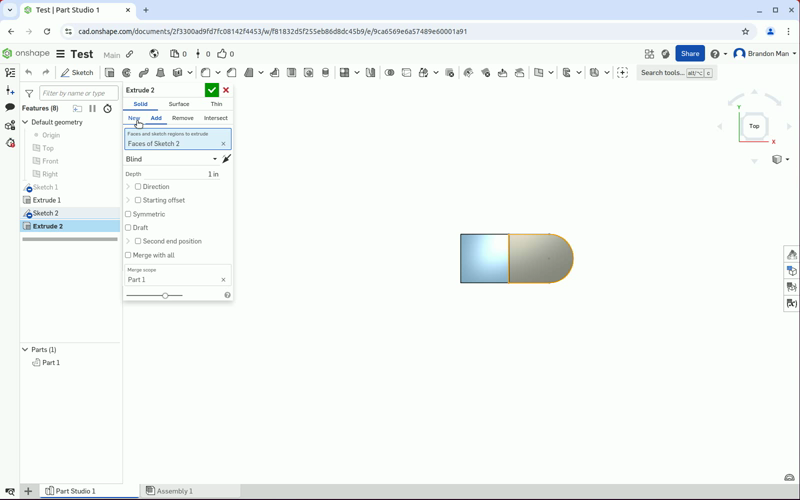
click(137, 120)
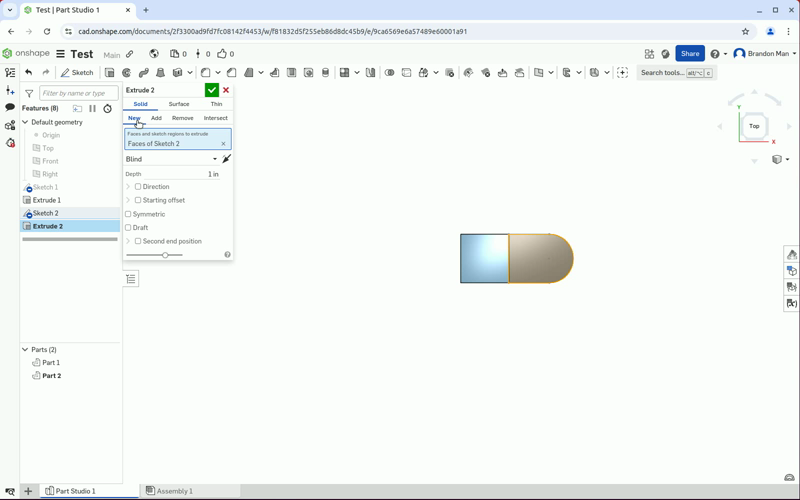
key(tab, 4)
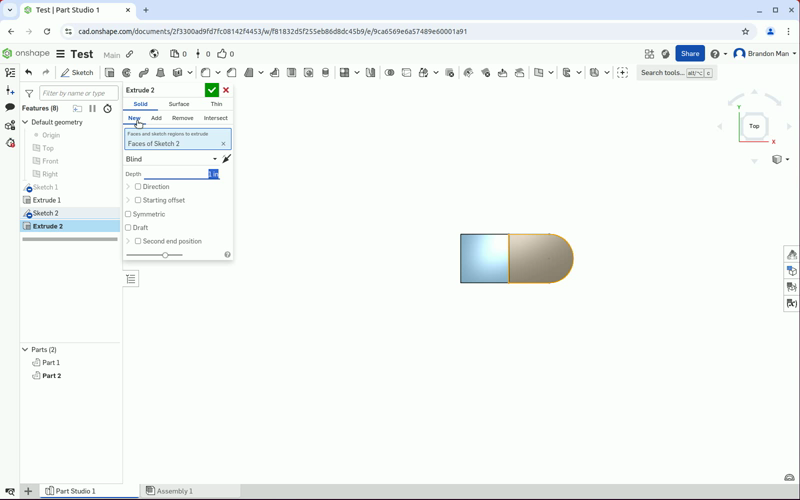
text(3.37)
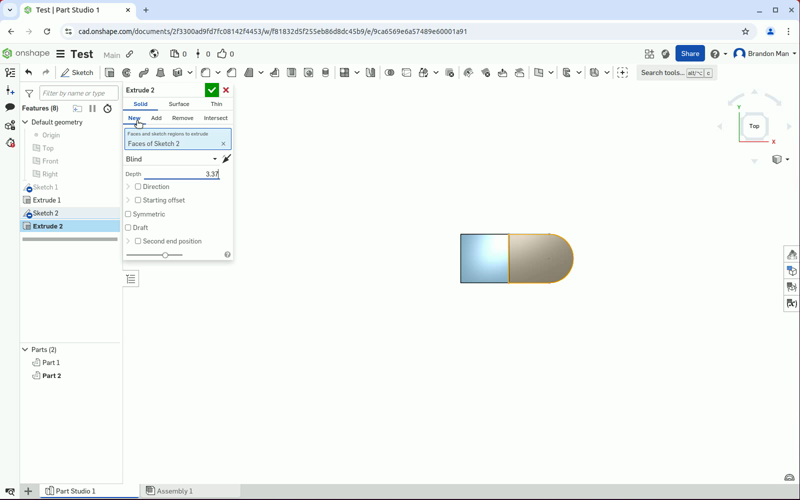
key(tab, 3)
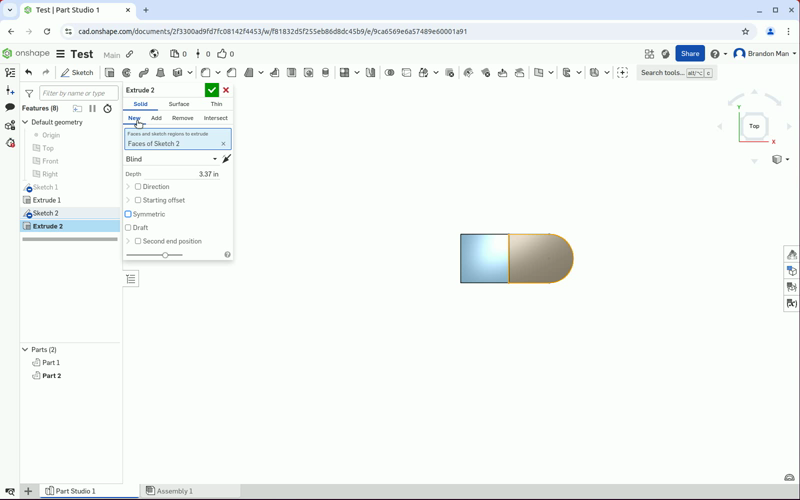
key(space)
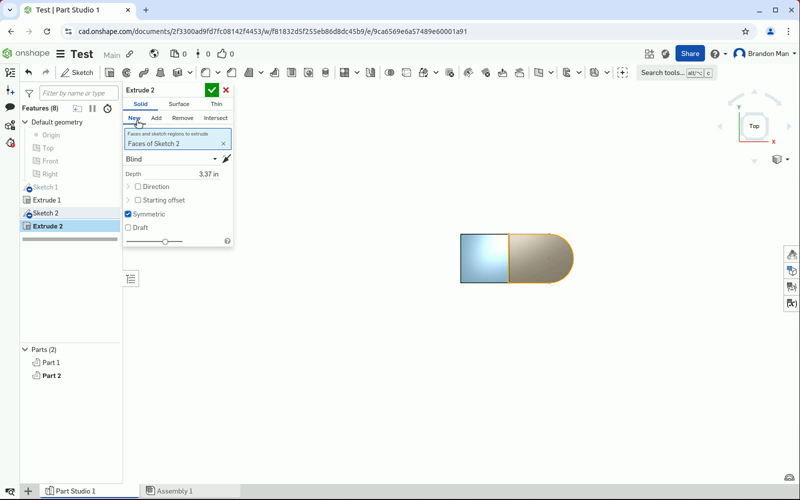
key(enter)
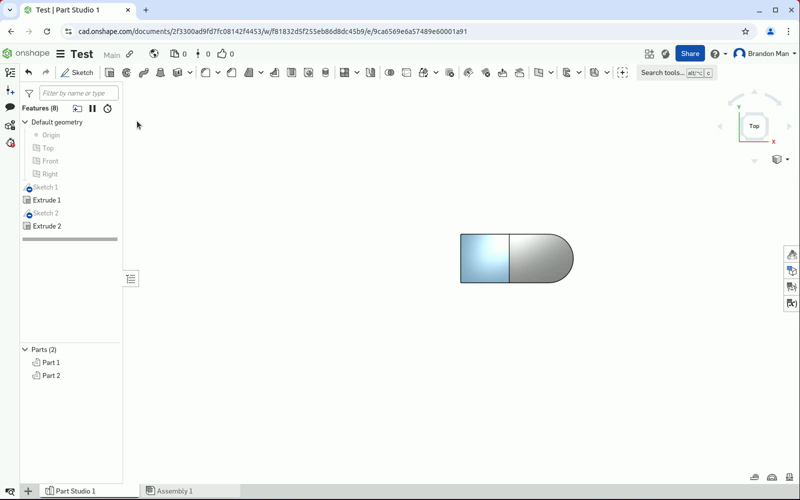
key(shift+h)
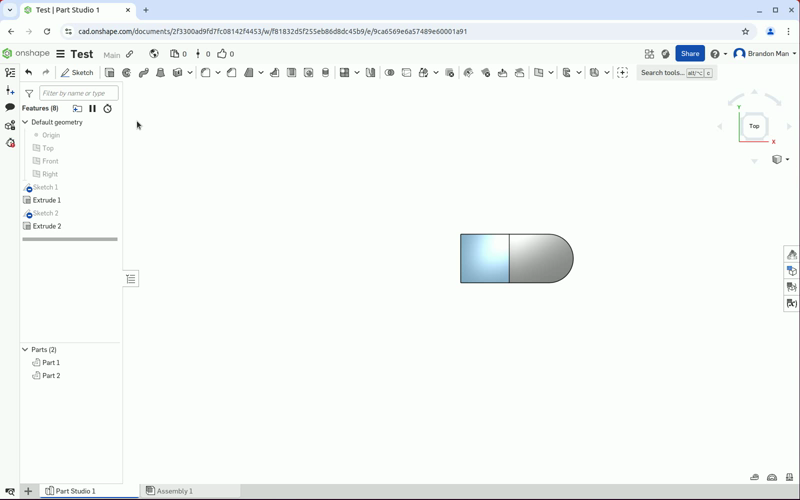
key(shift+h)
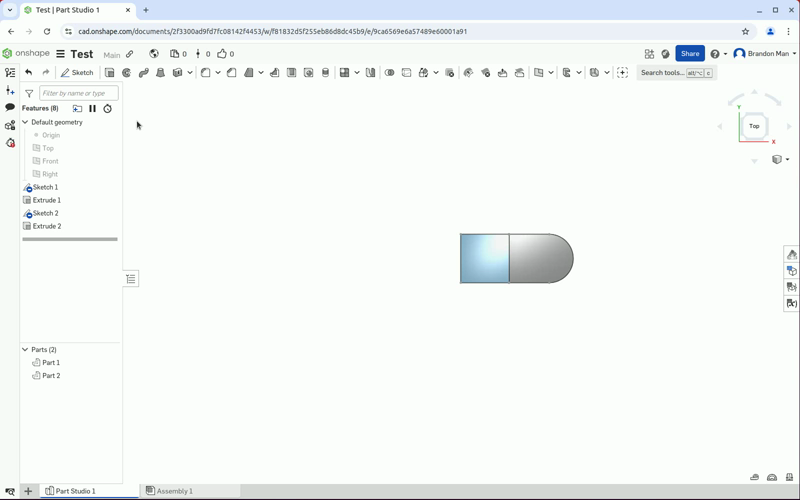
key(shift+7)
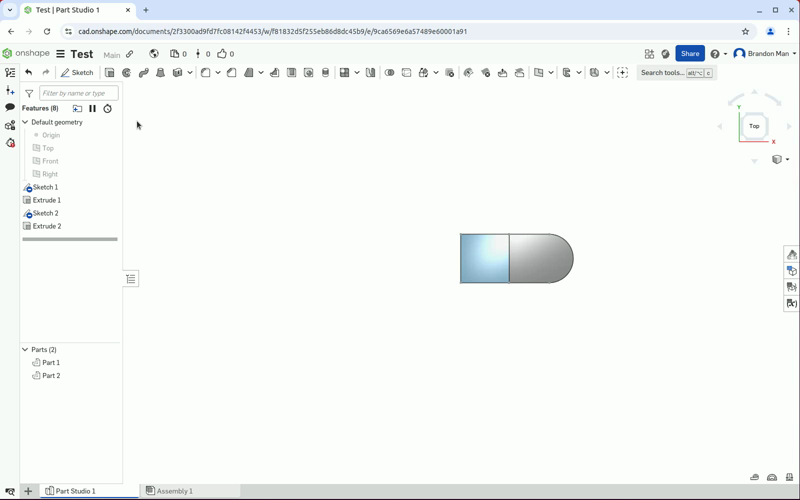
key(up, 3)
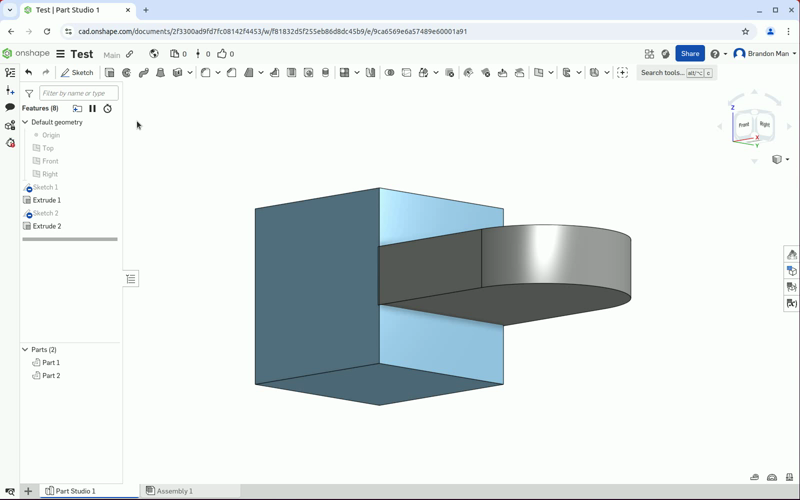
key(left, 3)
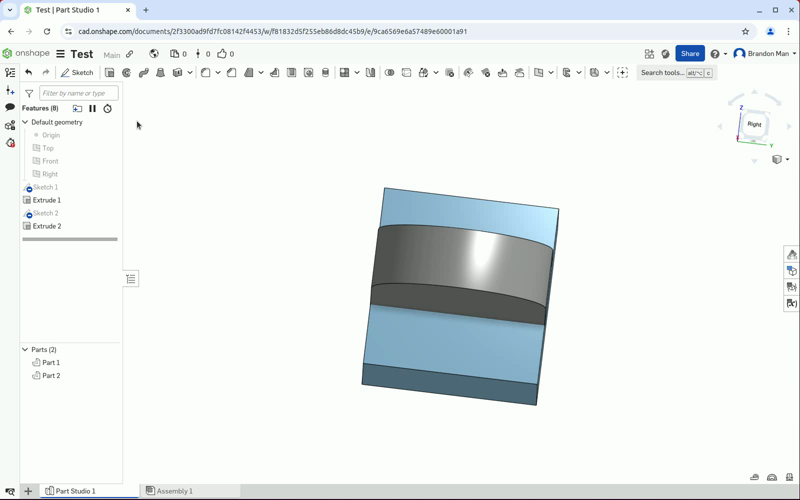
key(right, 3)
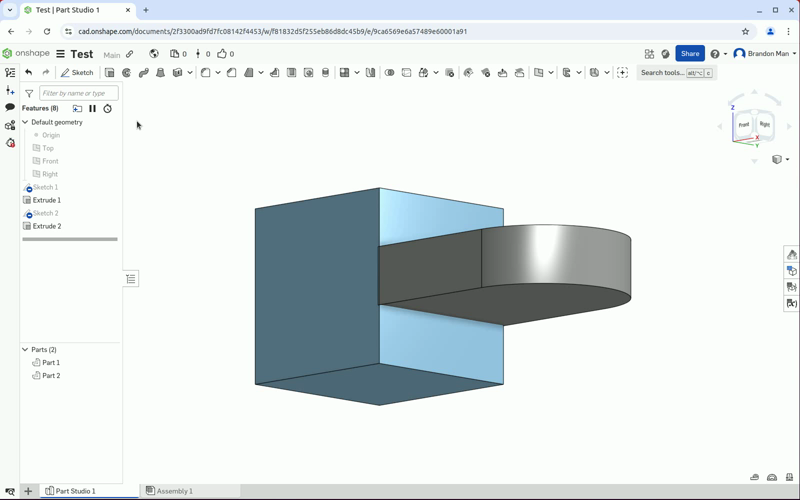
key(down, 3)
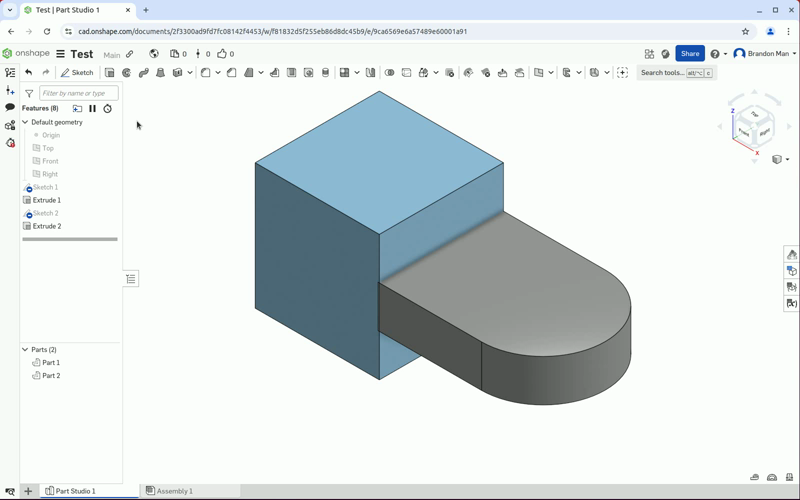
mouse_move(73, 189)
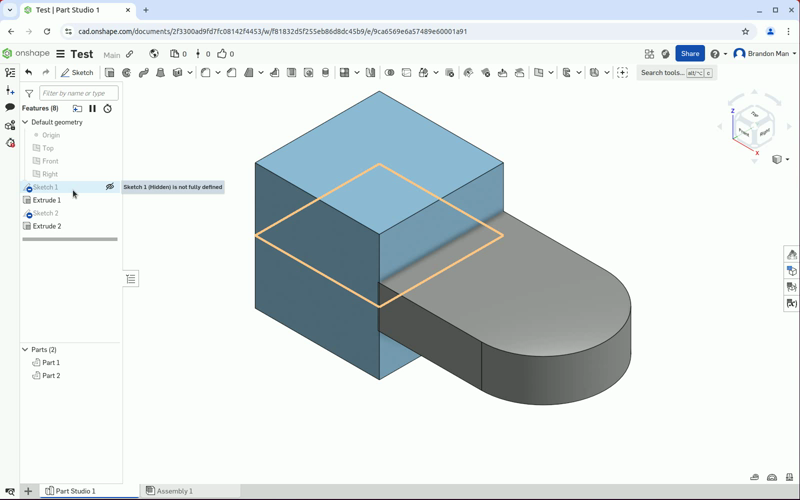
click(73, 189)